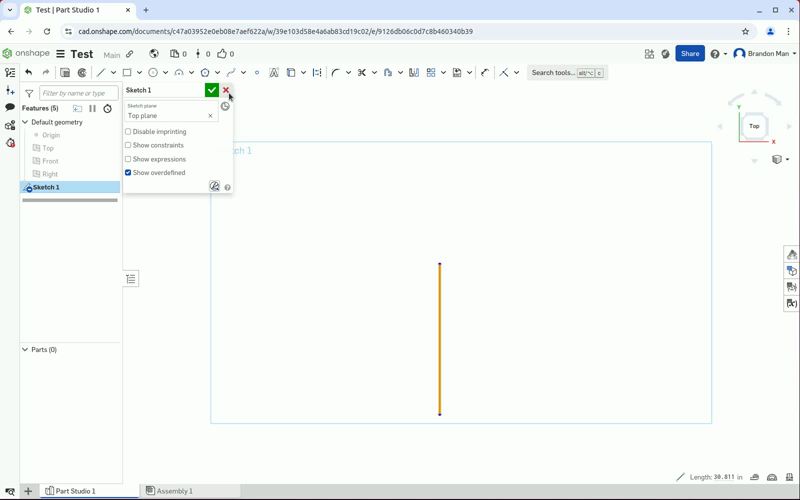
key(shift+h)
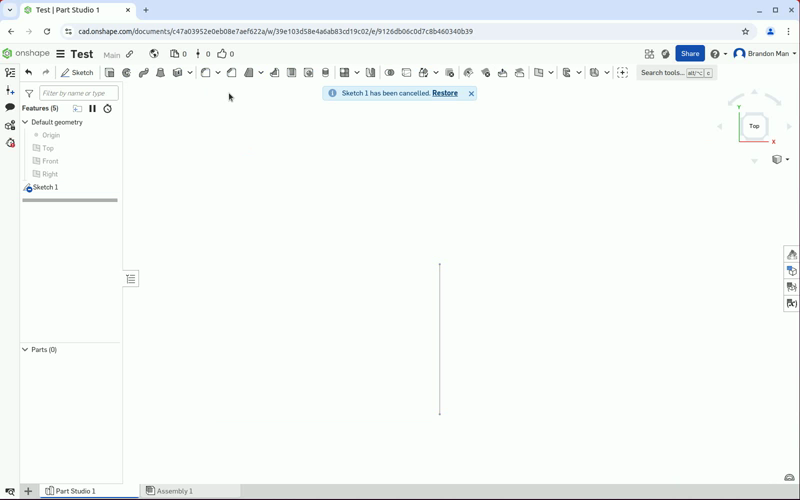
key(shift+s)
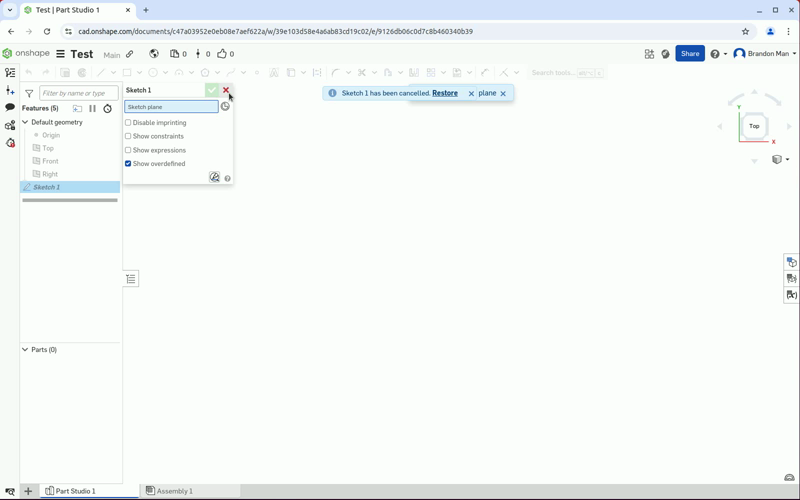
mouse_move(73, 150)
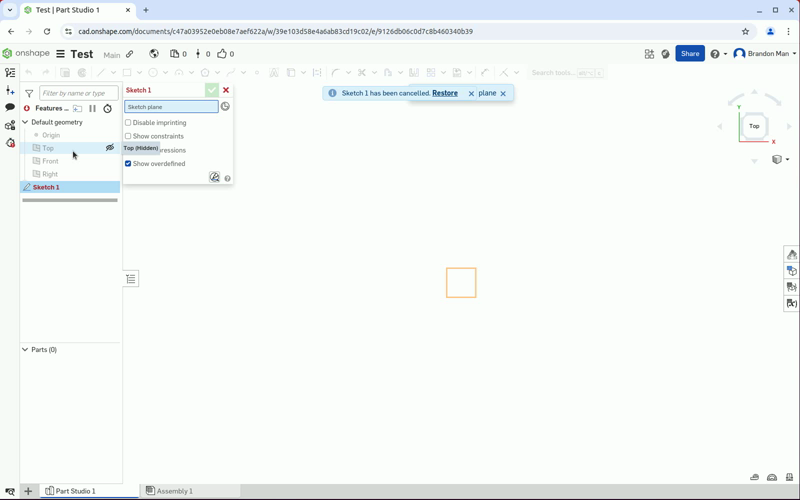
click(73, 150)
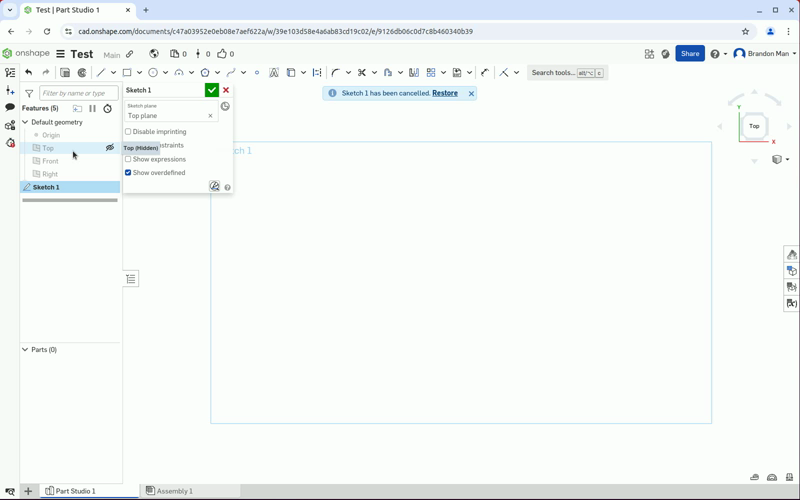
mouse_move(73, 352)
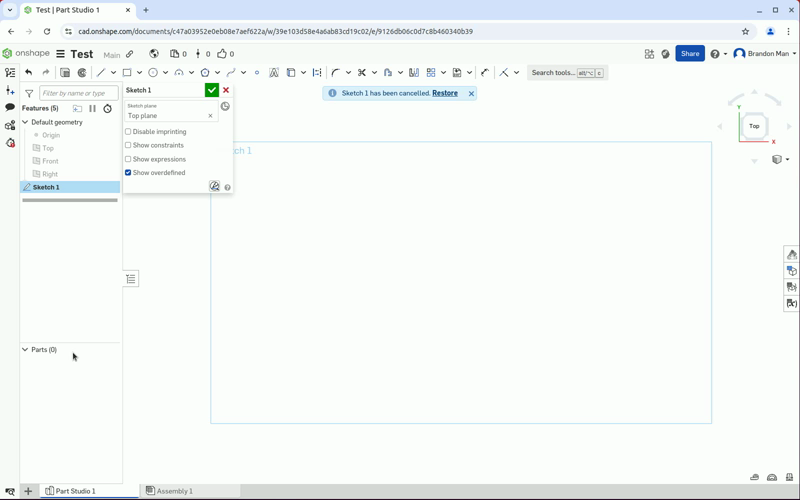
key(y)
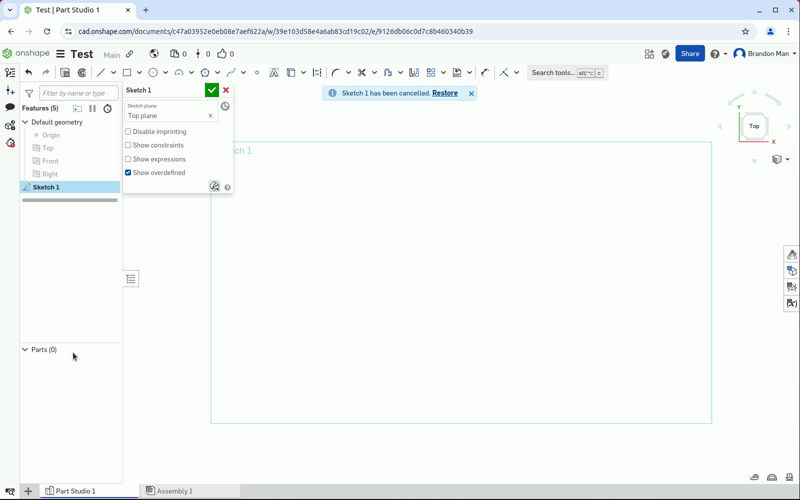
key(c)
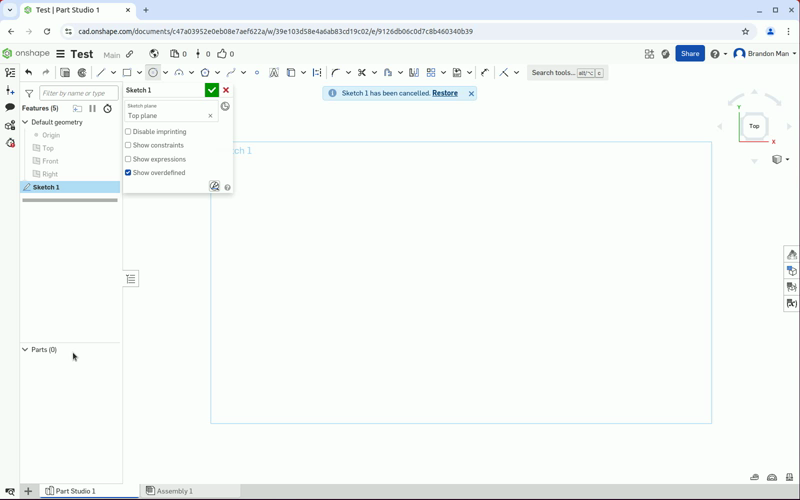
key_down(shift)
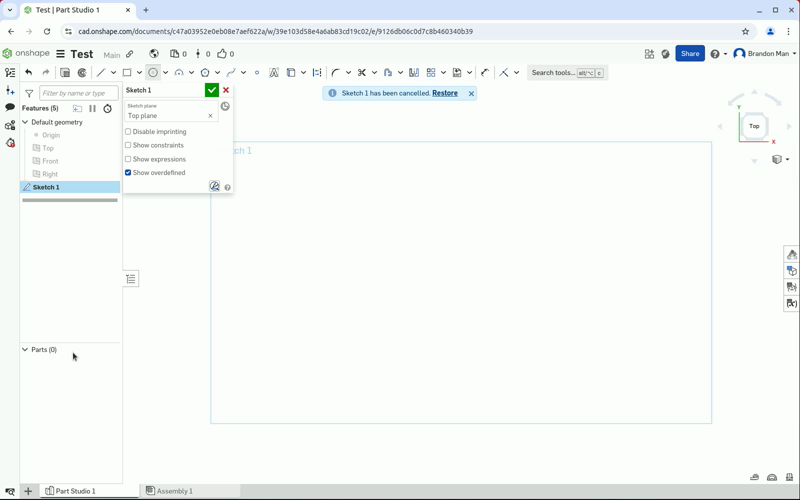
mouse_move(461, 282)
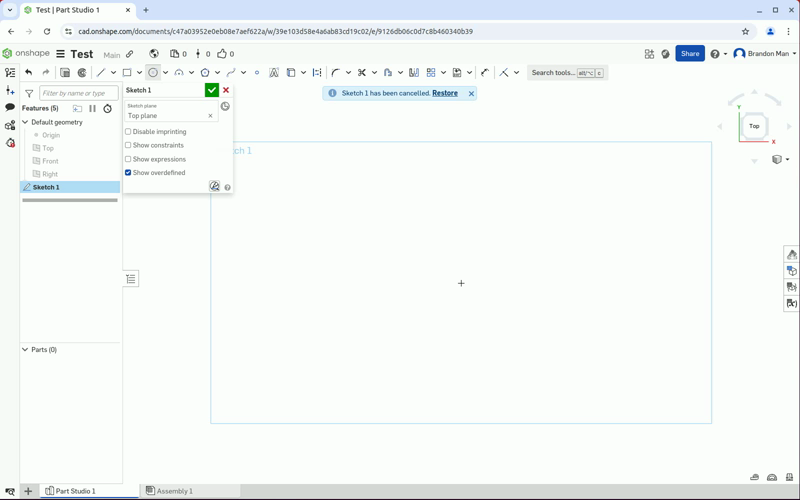
click(461, 282)
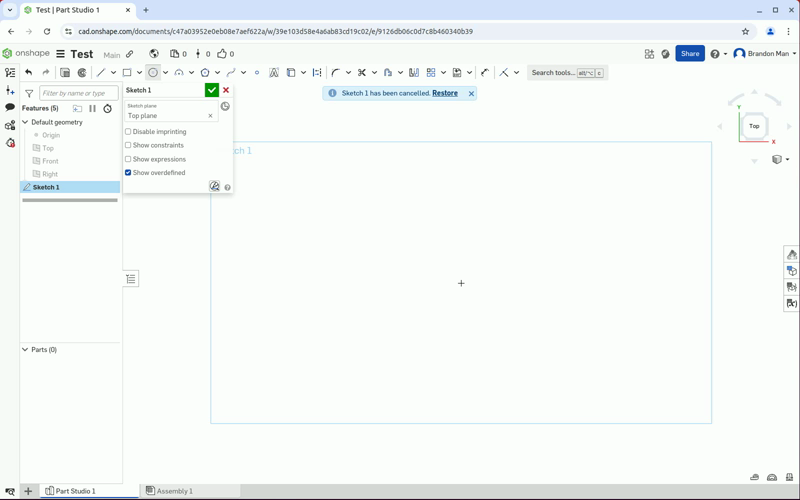
key_up(shift)
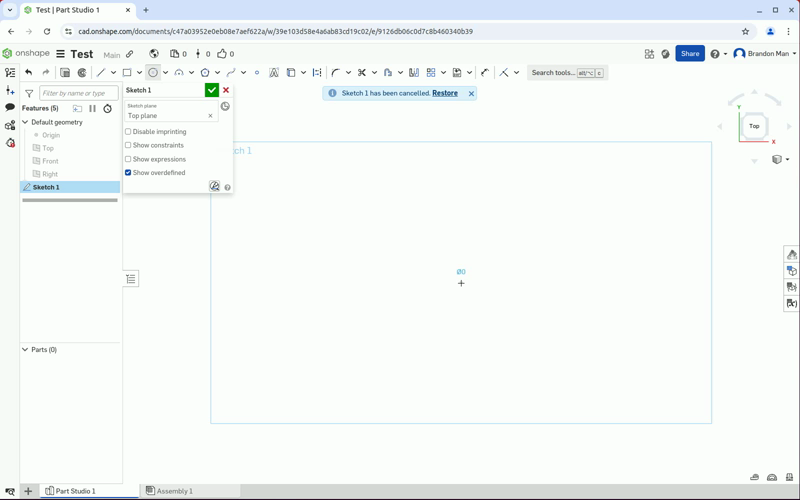
mouse_move(463, 282)
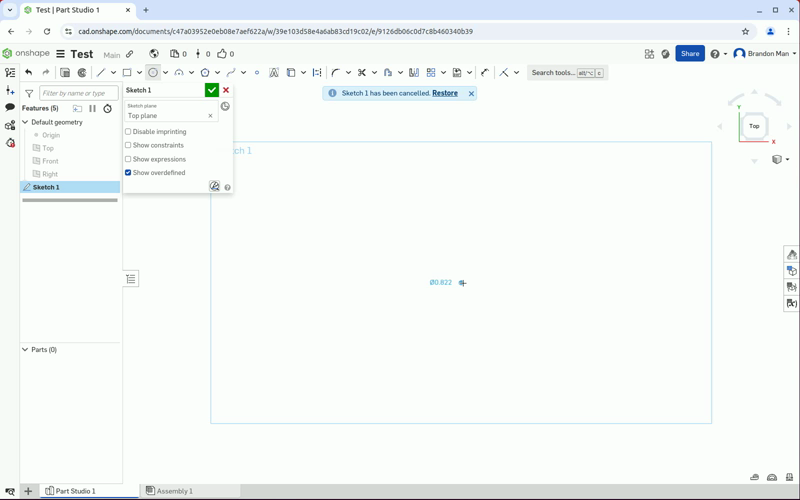
scroll(6)
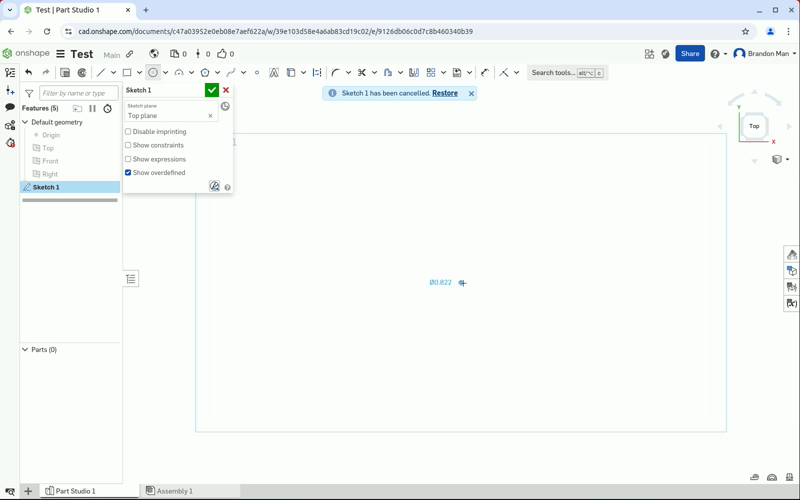
scroll(6)
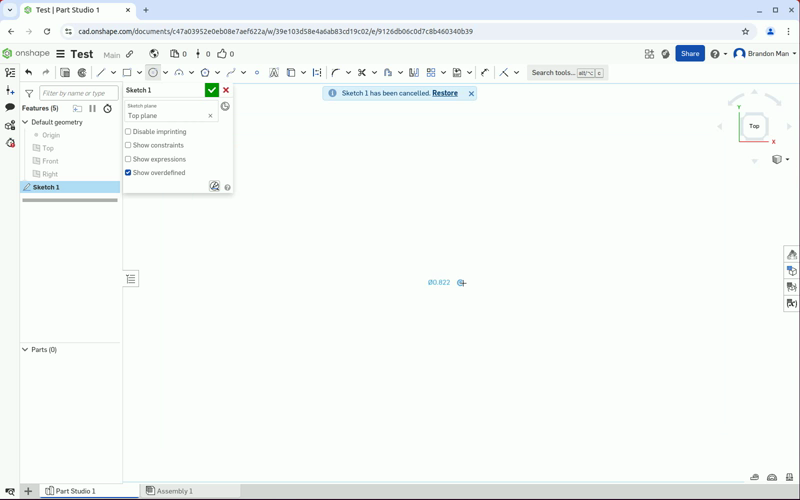
scroll(6)
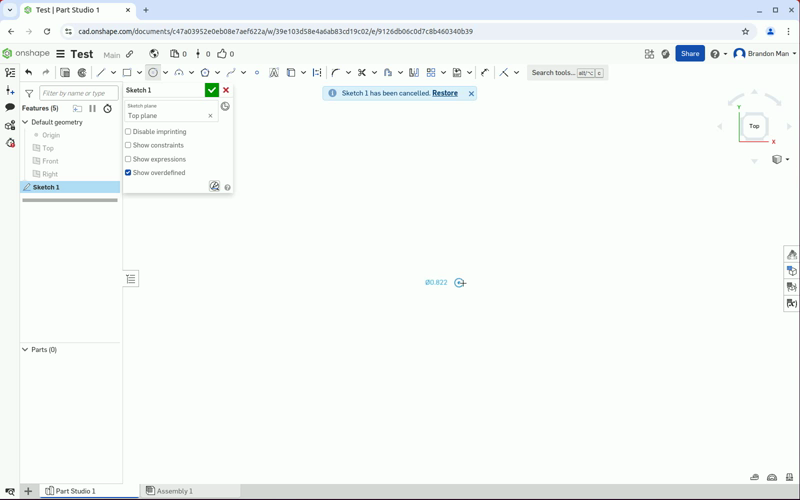
scroll(6)
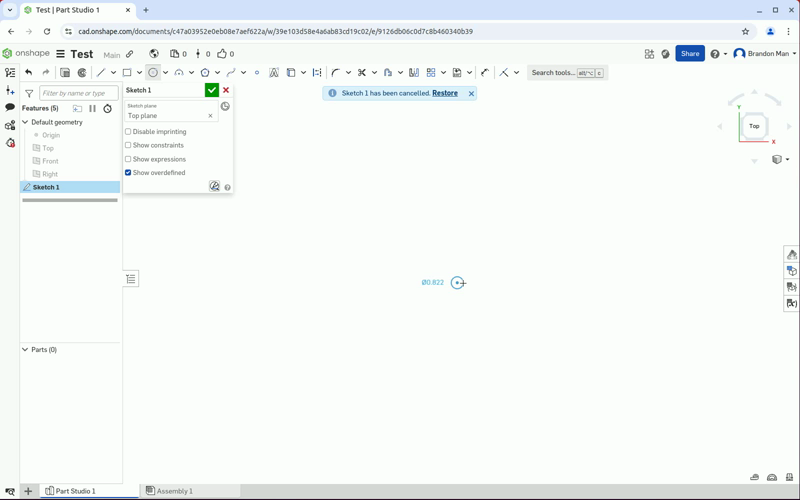
scroll(6)
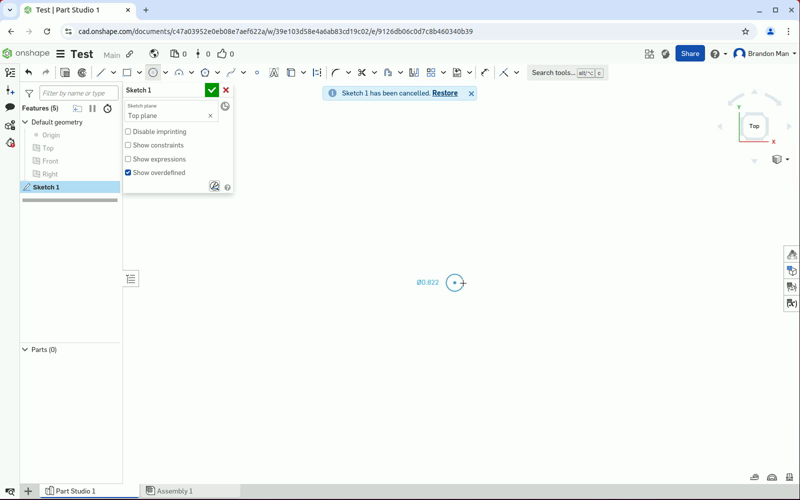
scroll(6)
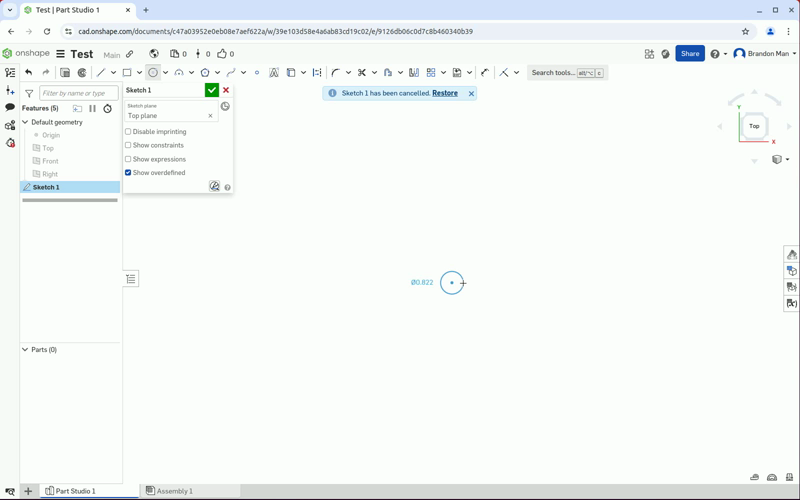
scroll(6)
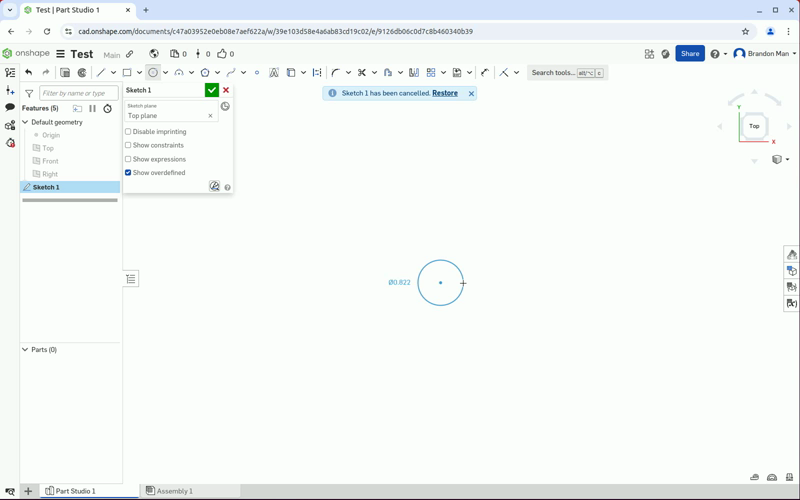
click(463, 282)
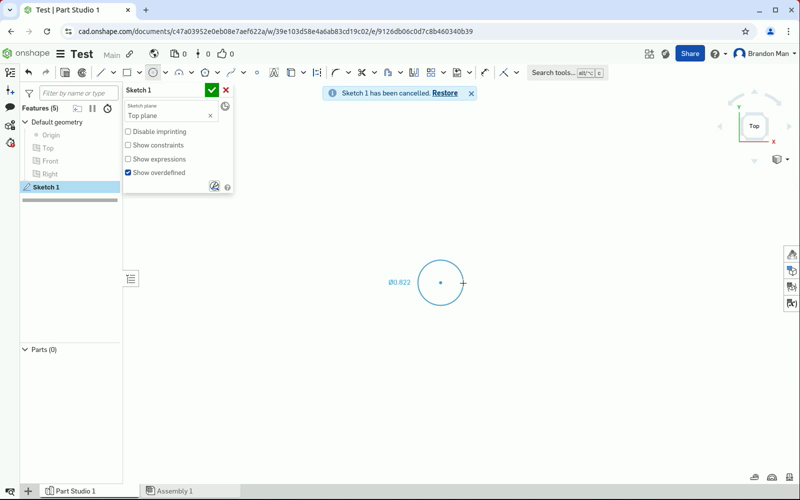
scroll(-6)
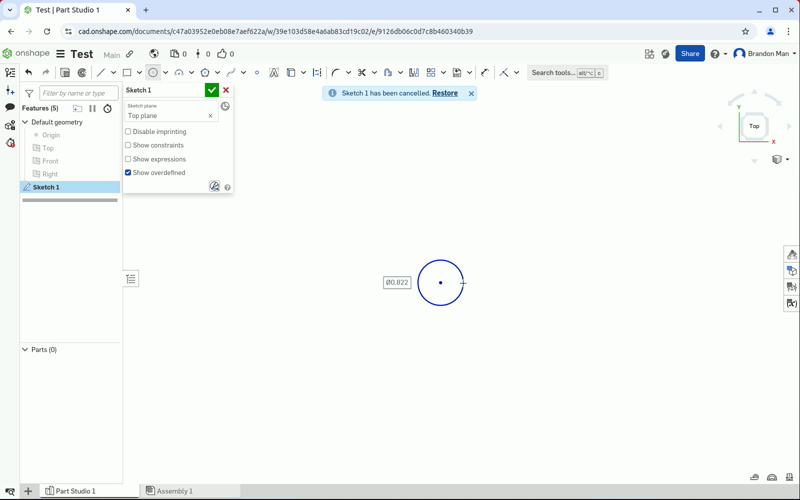
scroll(-6)
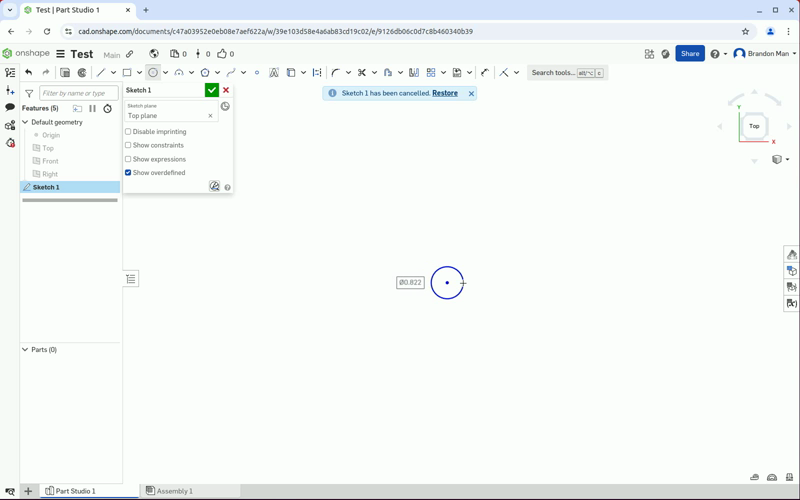
scroll(-6)
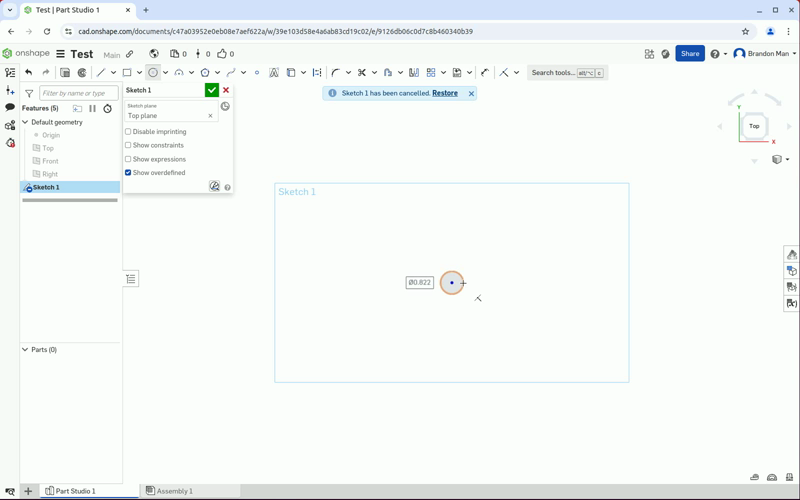
scroll(-6)
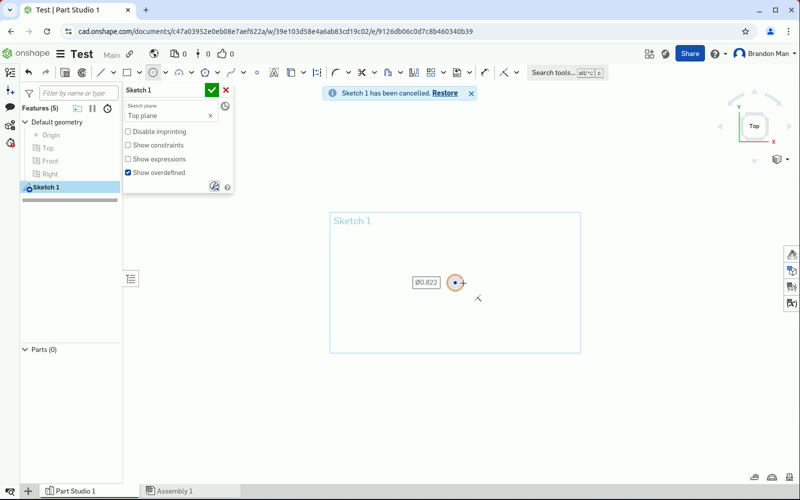
scroll(-6)
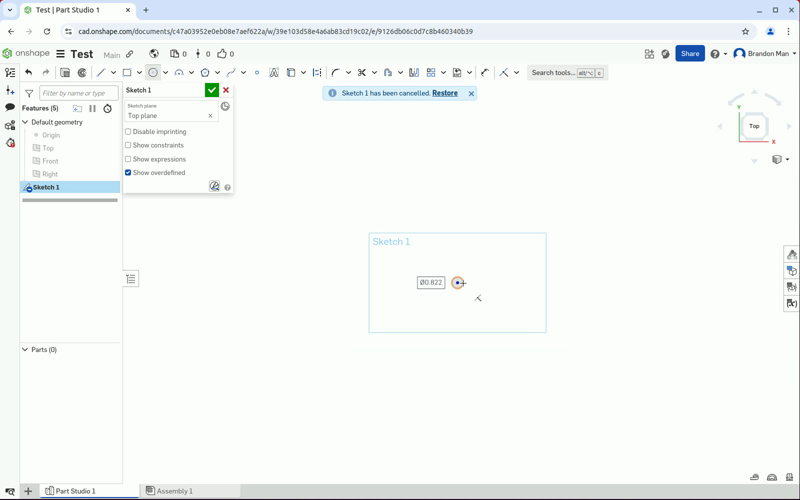
scroll(-6)
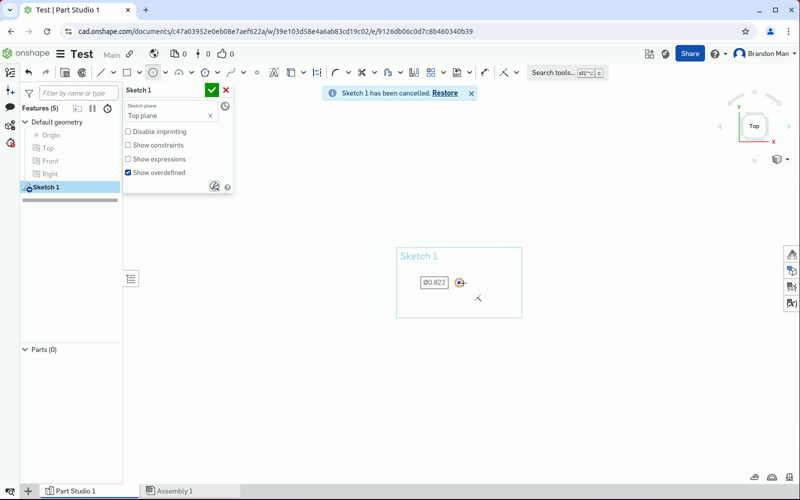
scroll(-6)
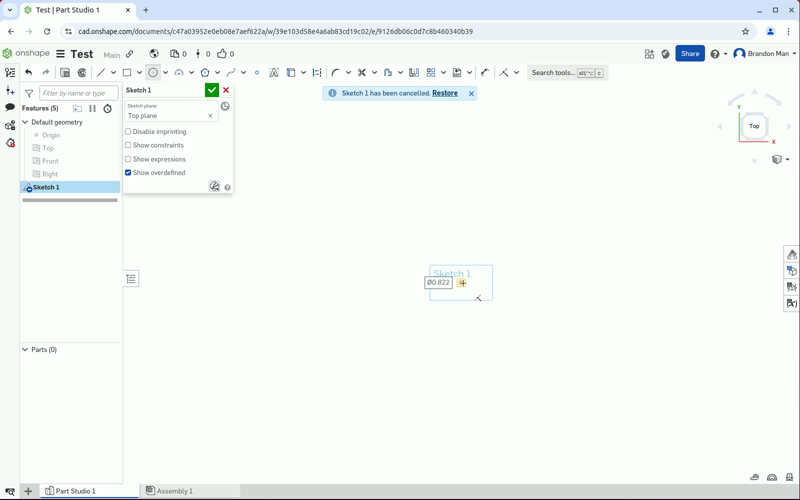
key(esc)
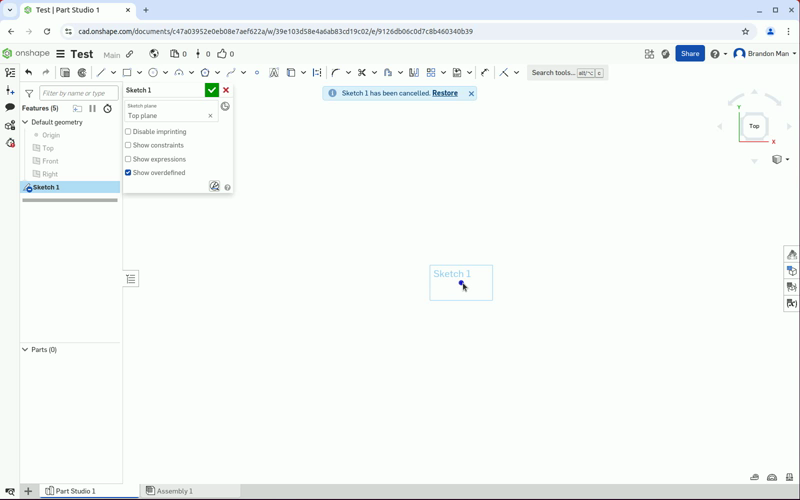
mouse_move(462, 284)
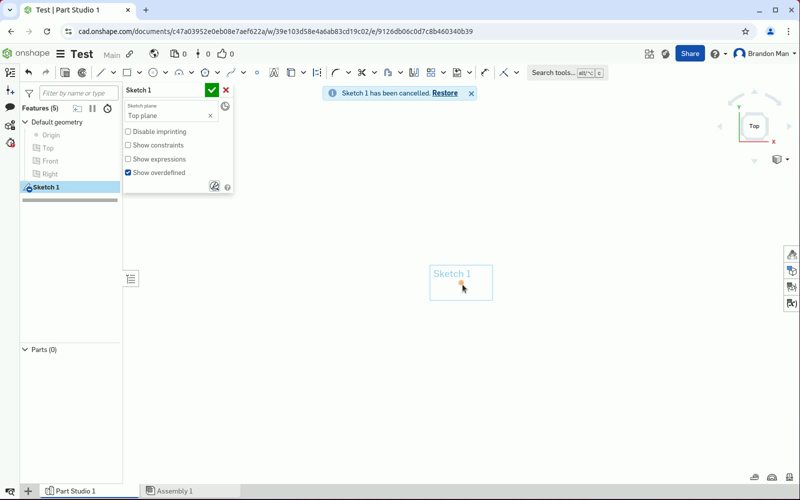
scroll(6)
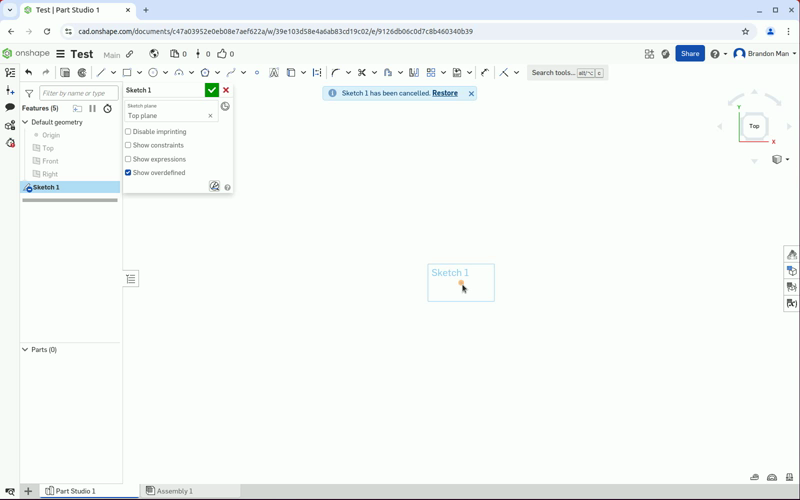
scroll(6)
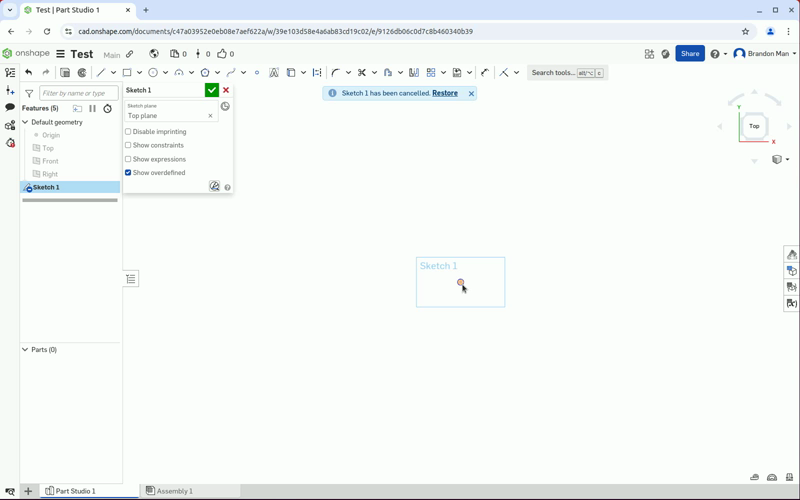
scroll(6)
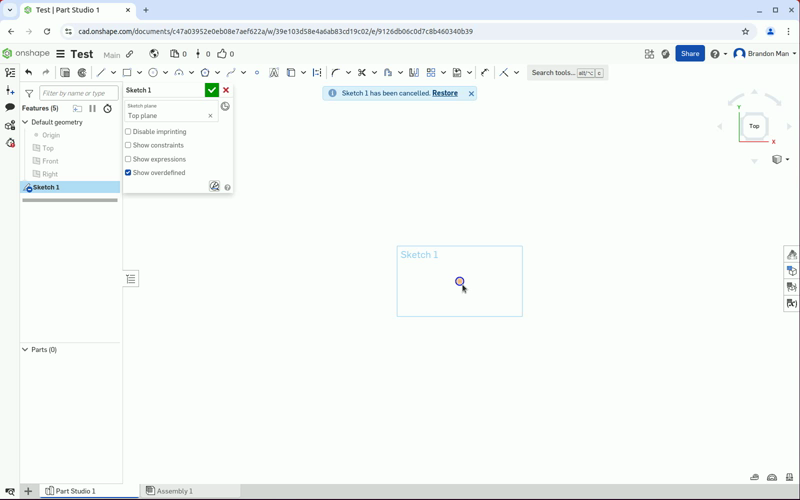
scroll(6)
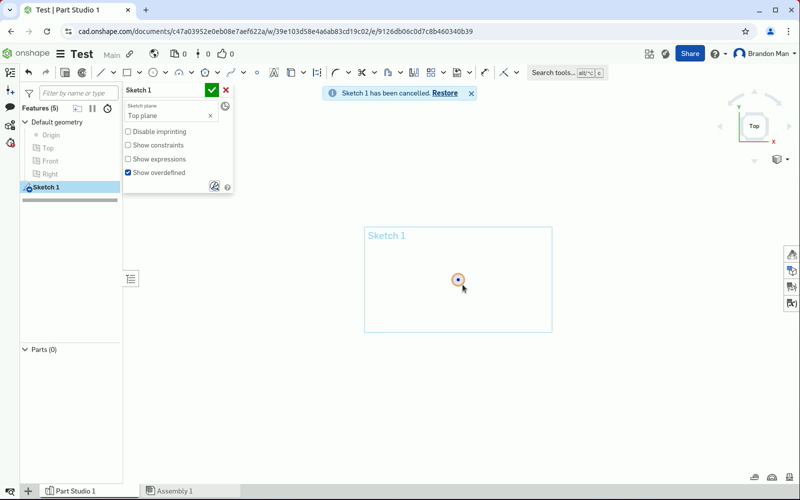
scroll(6)
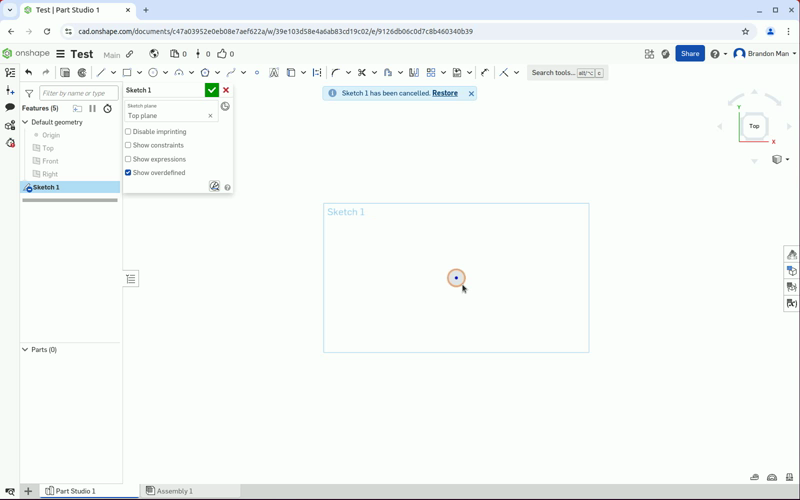
scroll(6)
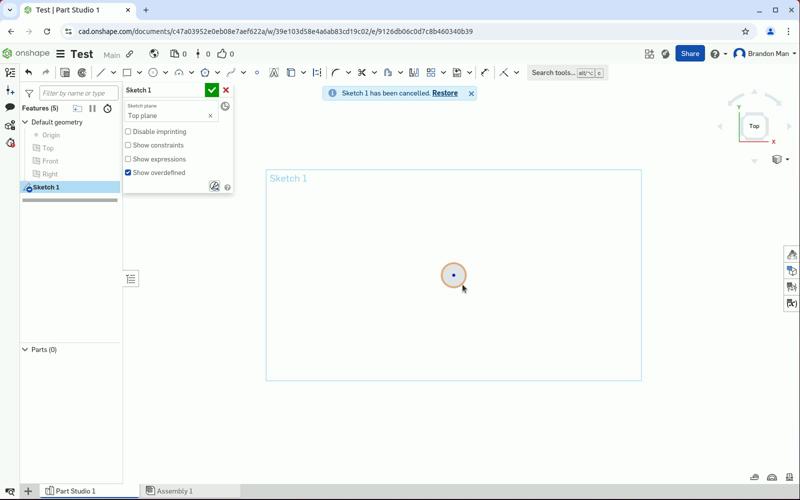
scroll(6)
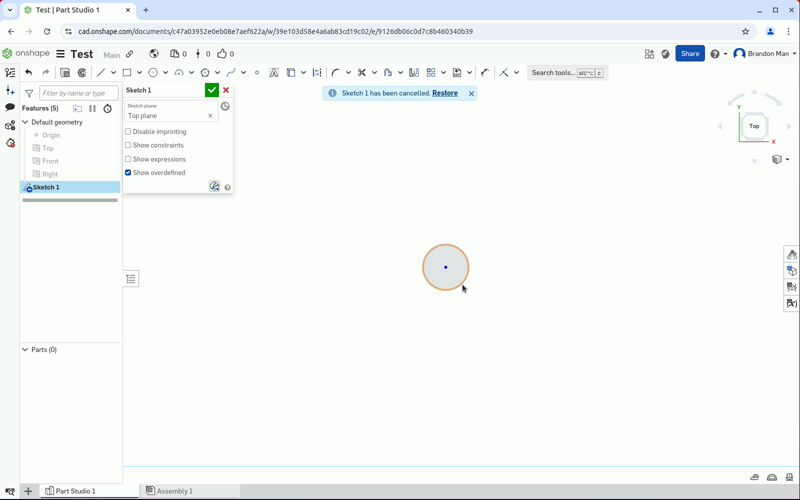
click(462, 284)
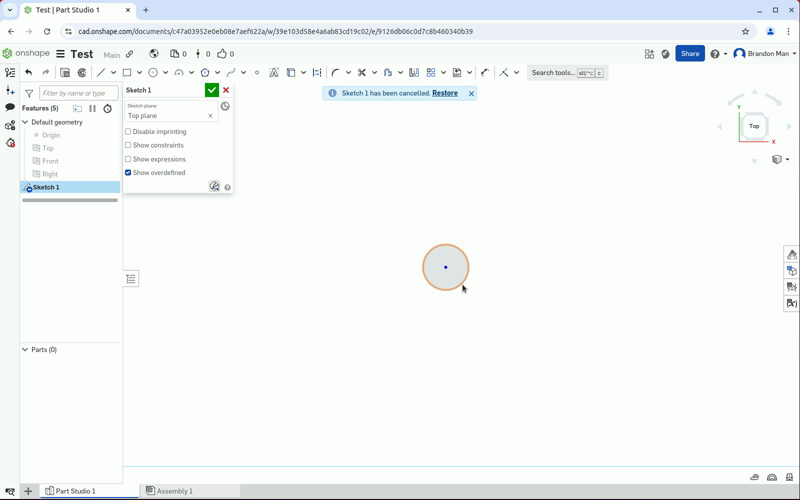
scroll(-6)
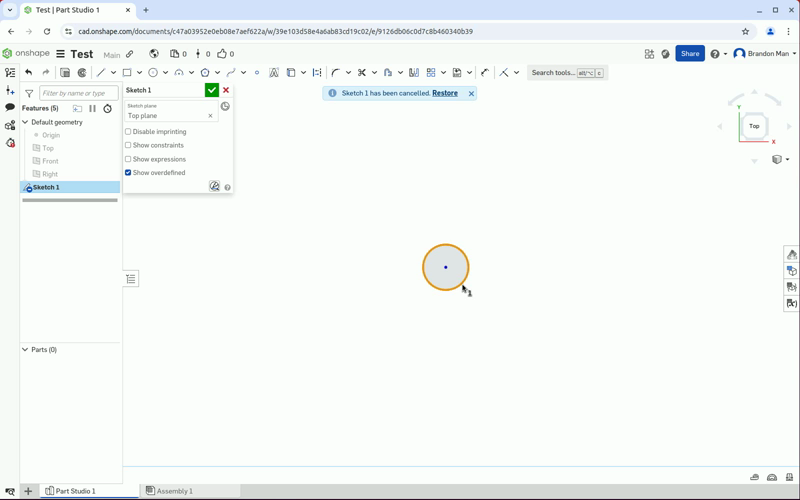
scroll(-6)
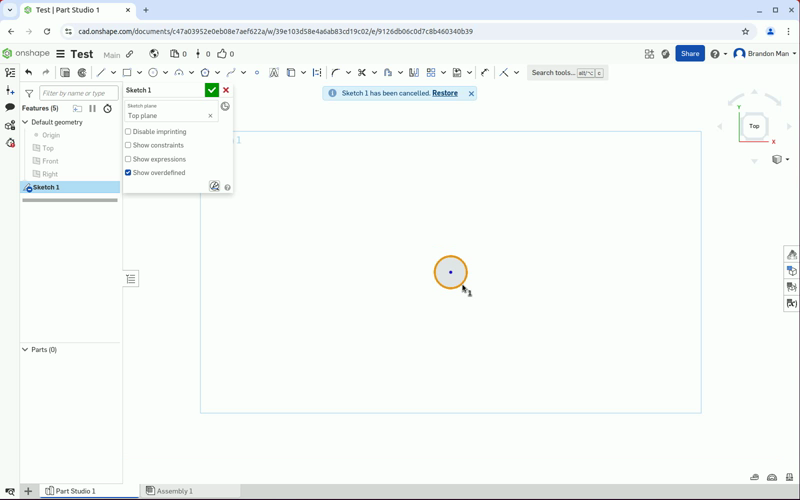
scroll(-6)
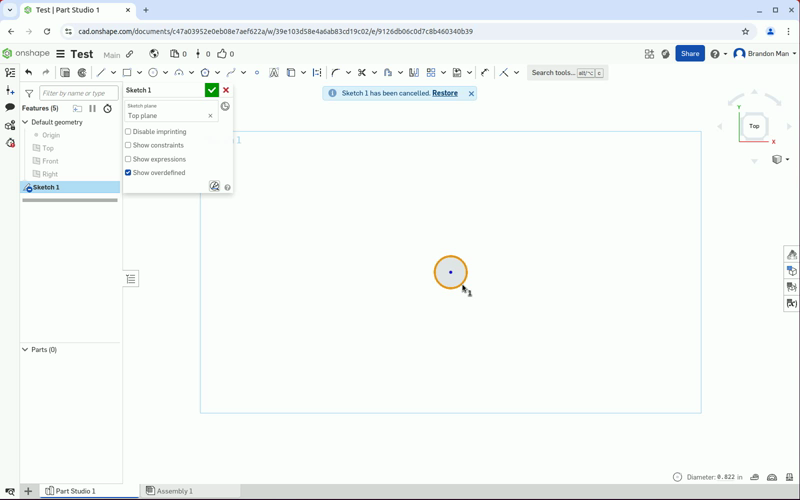
scroll(-6)
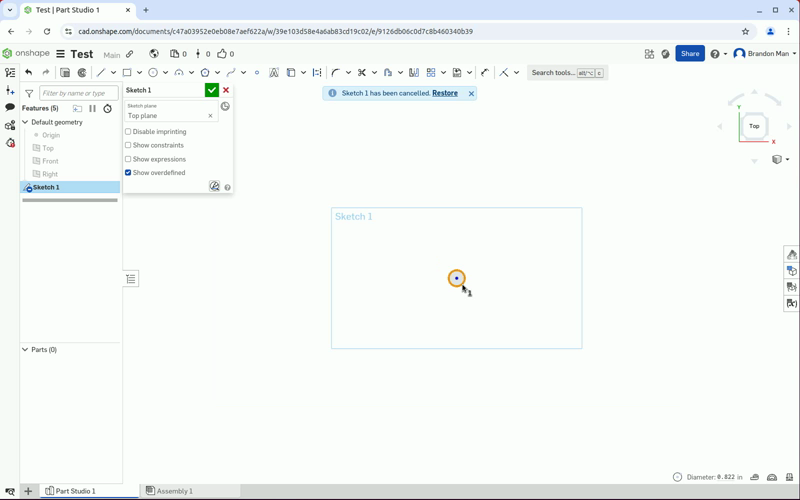
scroll(-6)
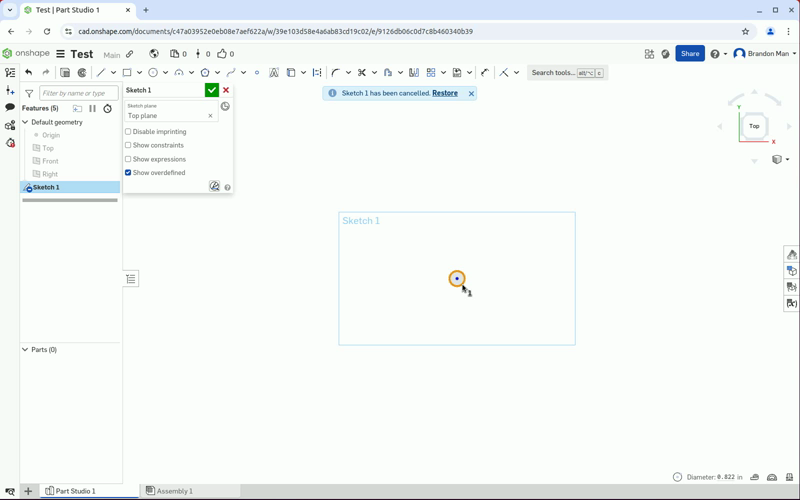
scroll(-6)
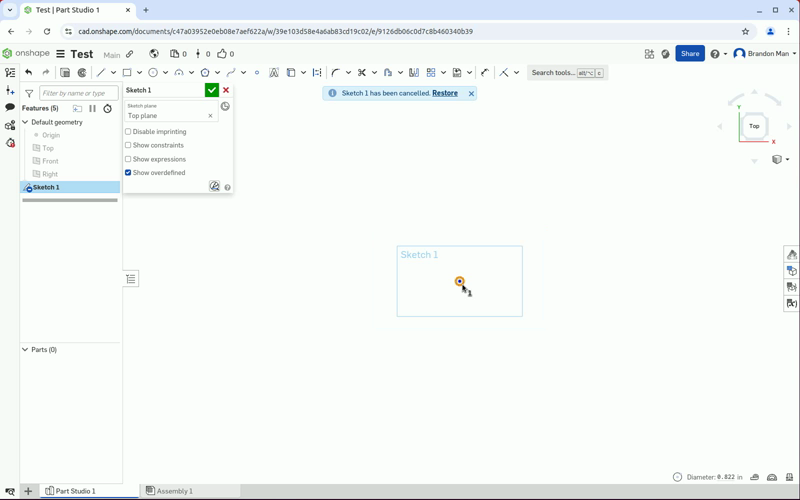
scroll(-6)
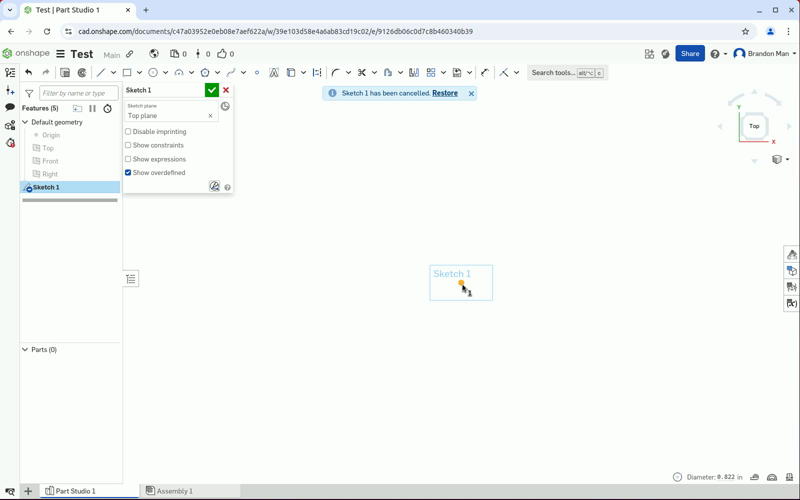
mouse_move(73, 352)
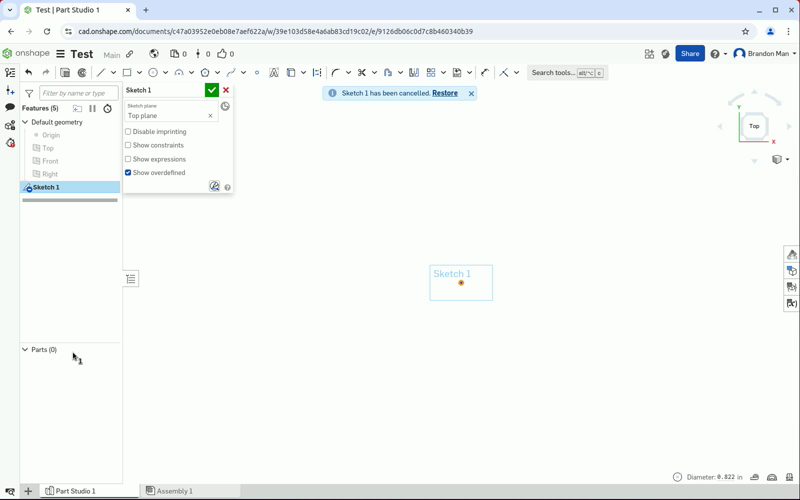
key(shift+y)
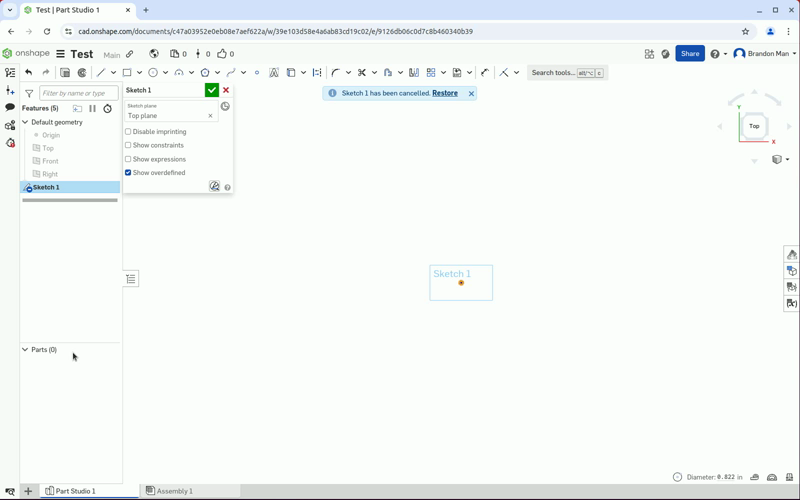
key(shift+e)
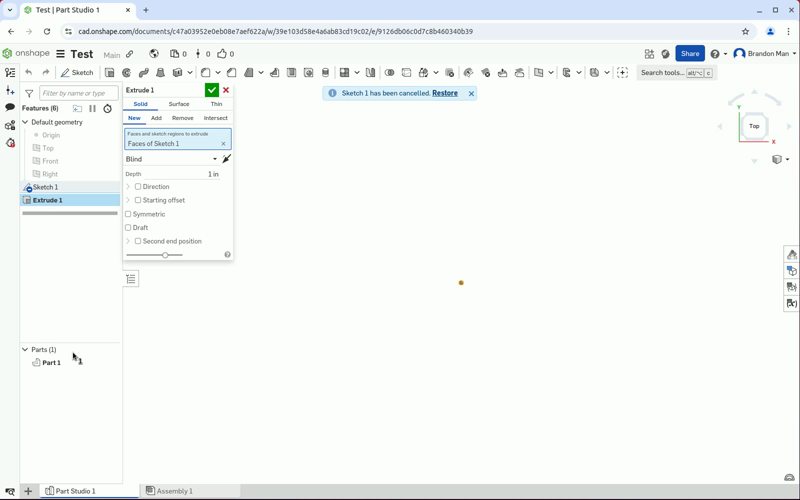
mouse_move(143, 106)
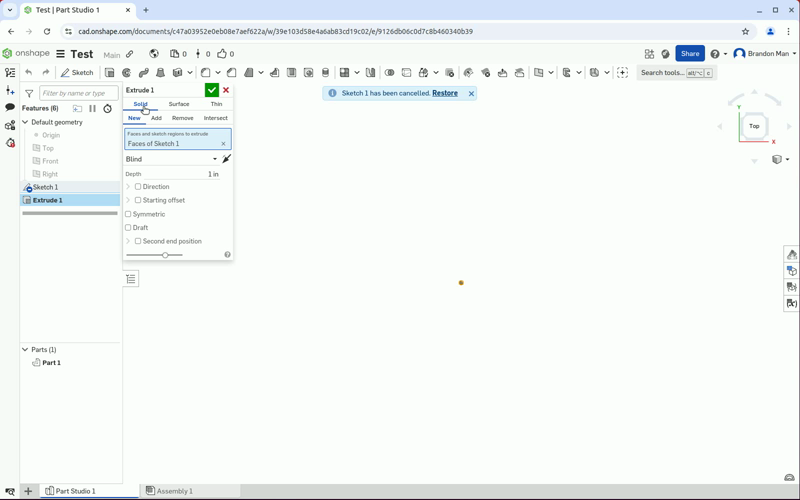
click(143, 106)
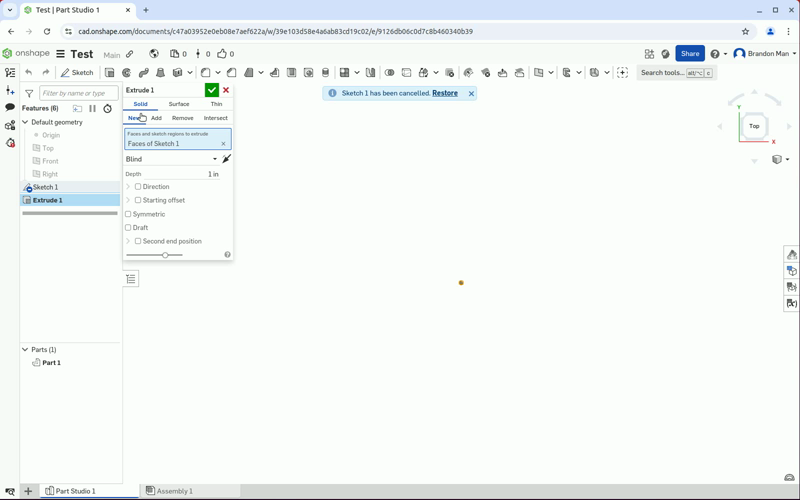
mouse_move(137, 120)
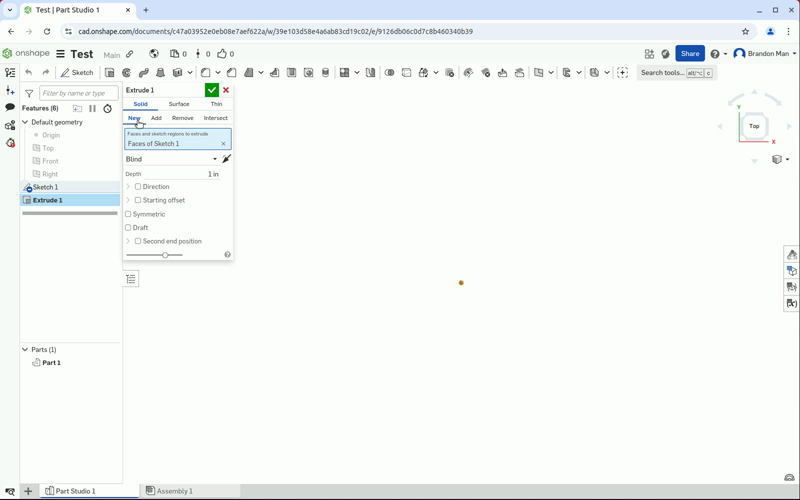
click(137, 120)
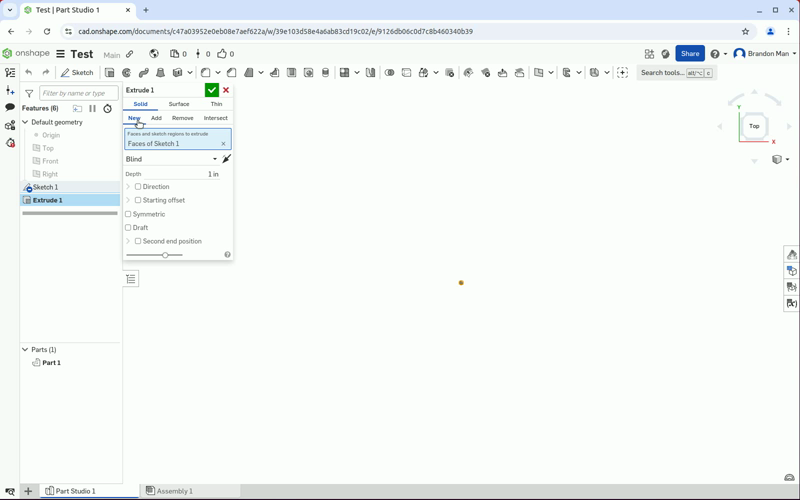
key(tab, 4)
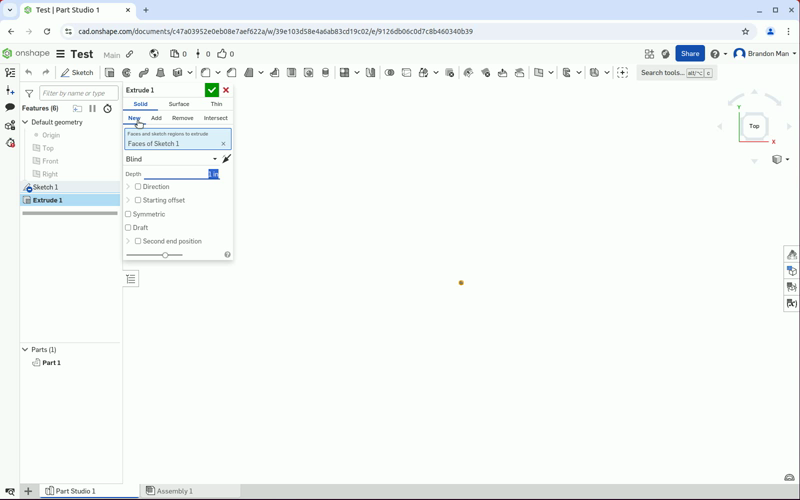
text(-19.979)
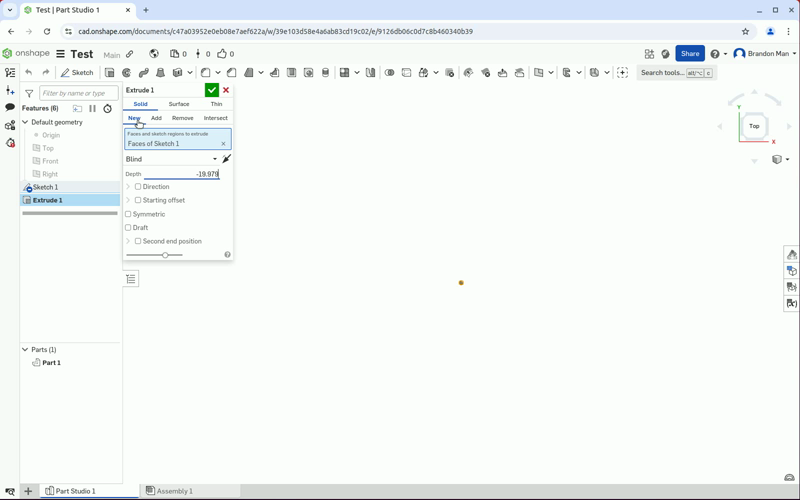
key(enter)
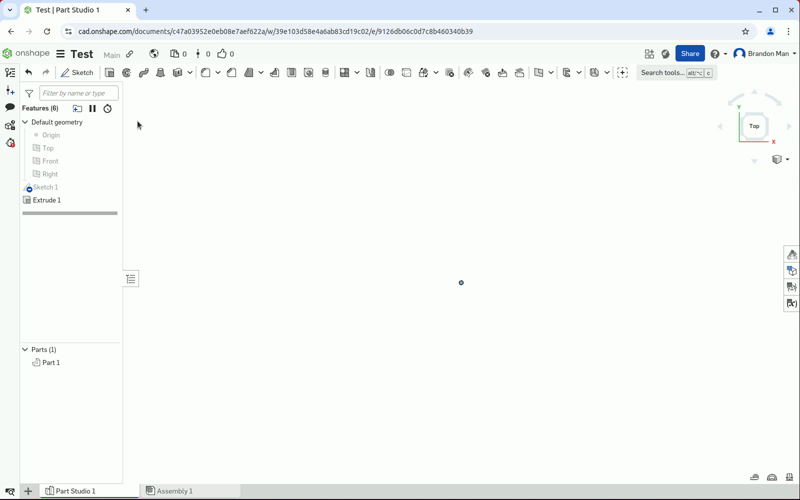
key(shift+h)
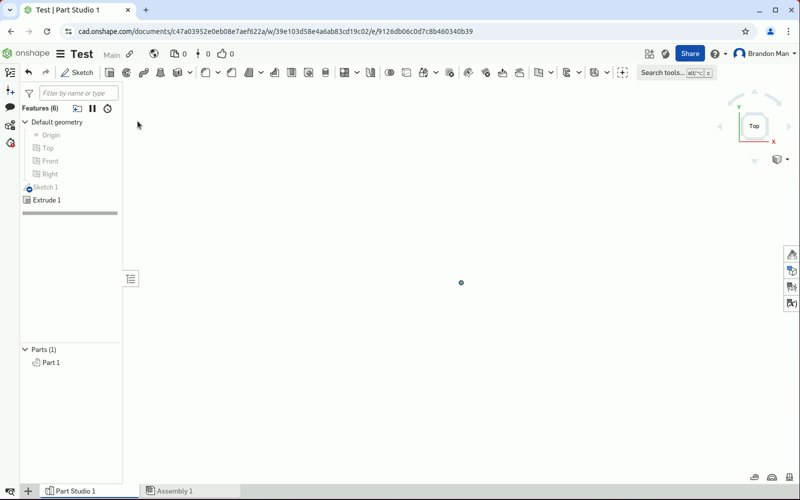
key(shift+h)
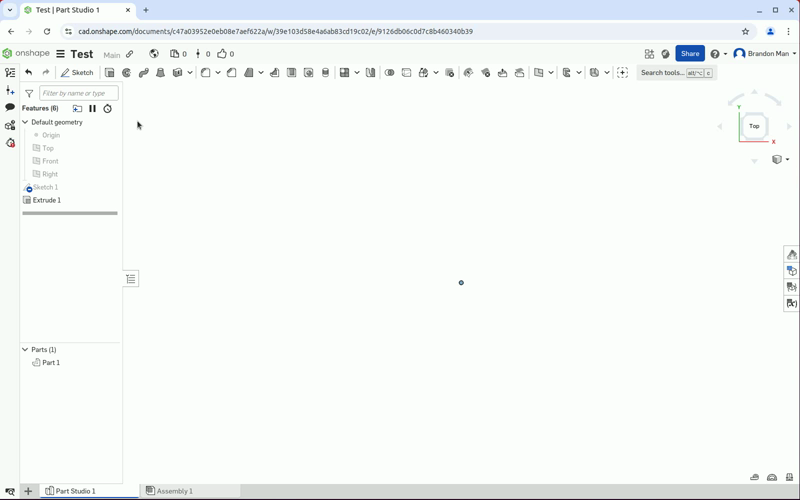
mouse_move(73, 189)
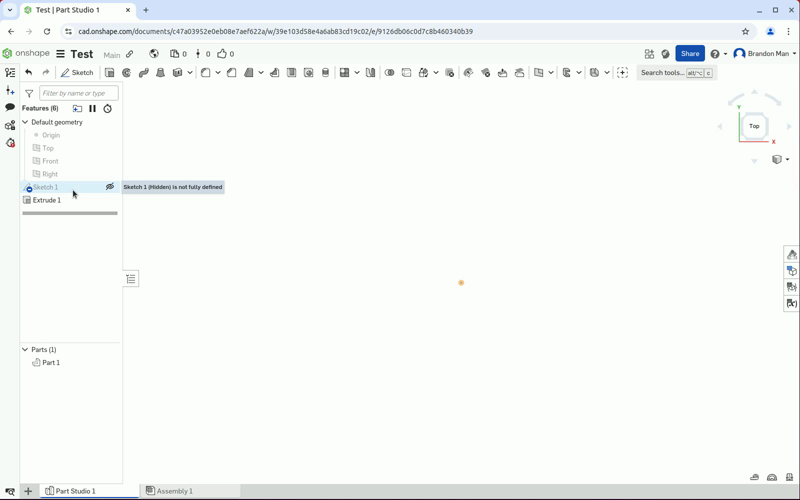
click(73, 189)
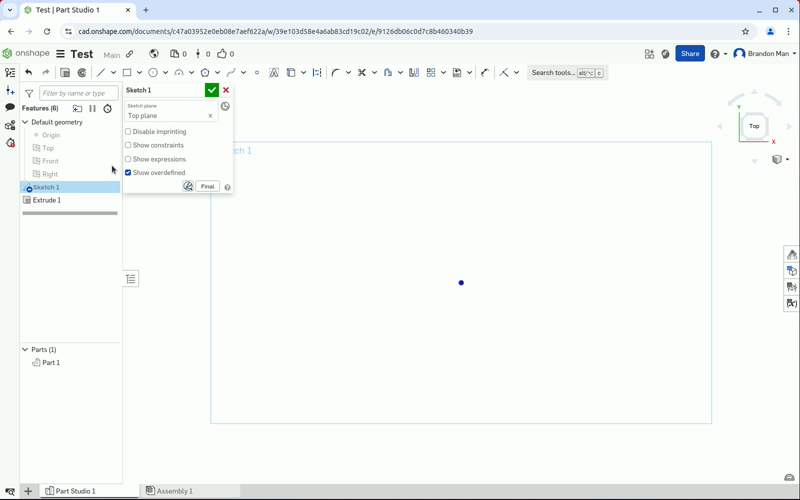
mouse_move(229, 92)
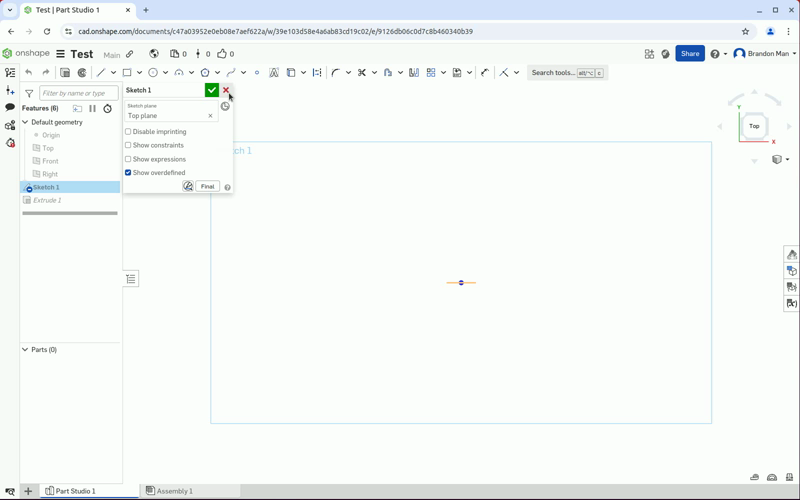
click(229, 92)
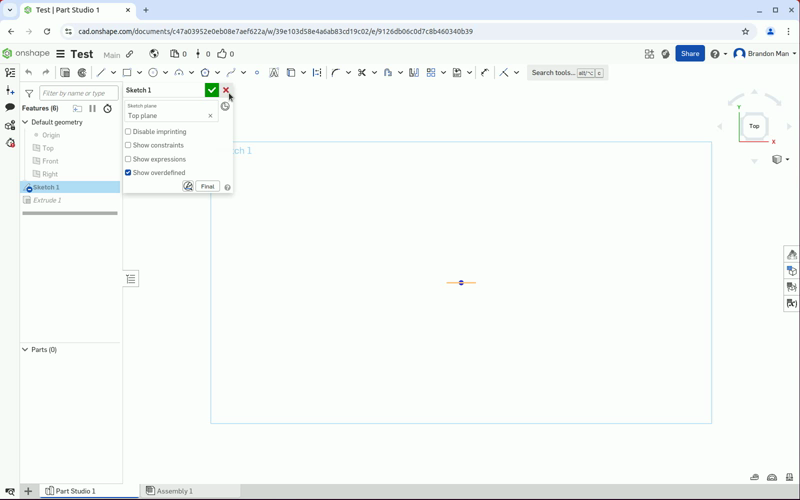
key(shift+s)
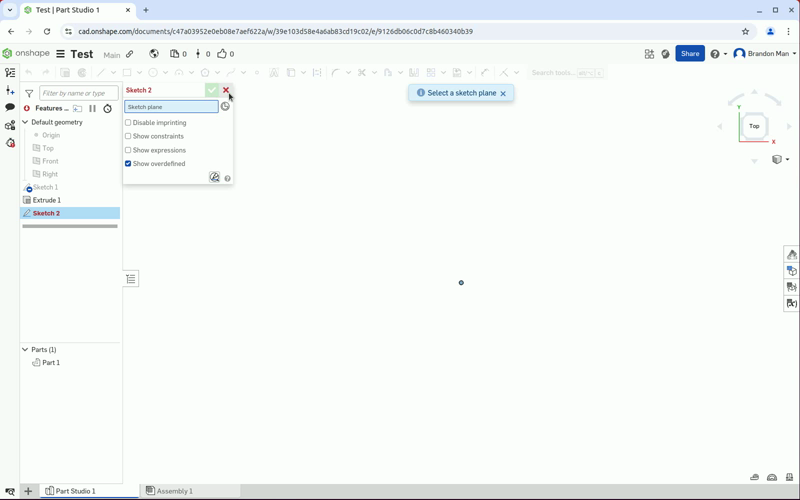
mouse_move(73, 150)
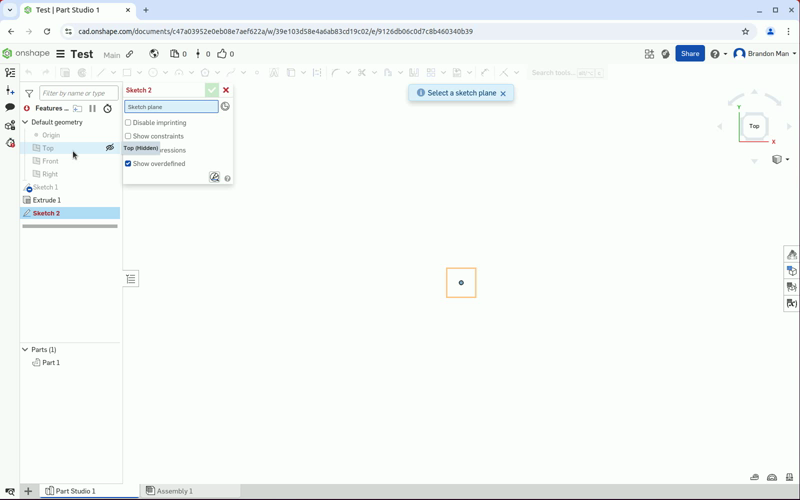
click(73, 150)
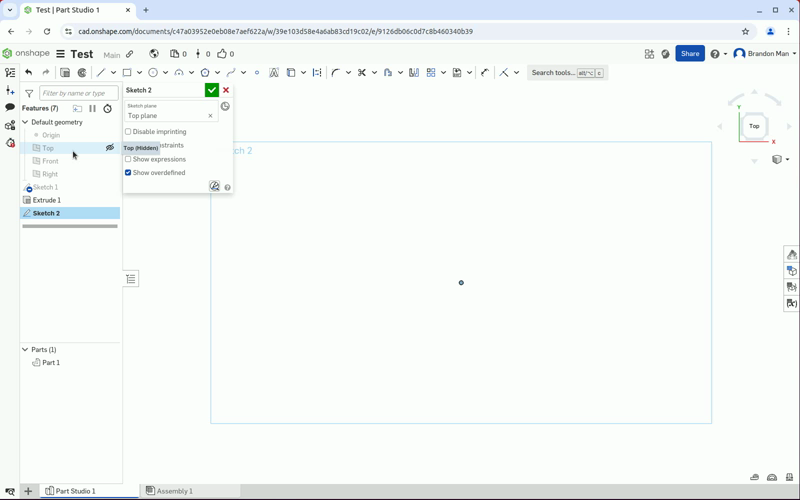
mouse_move(73, 352)
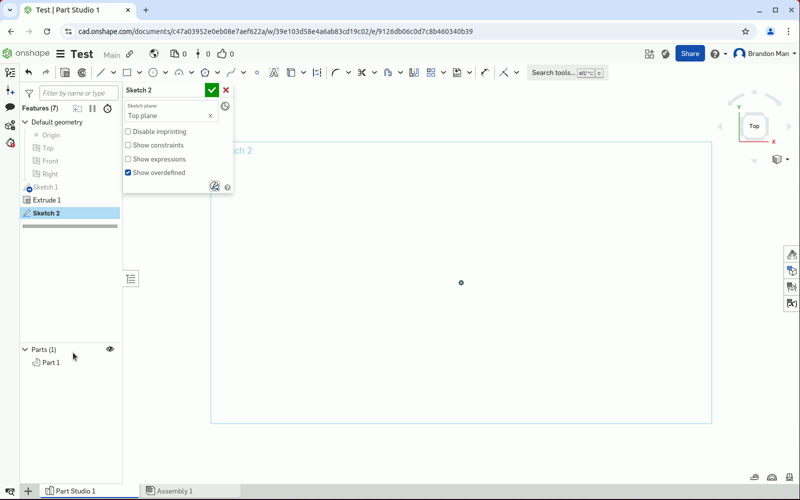
key(y)
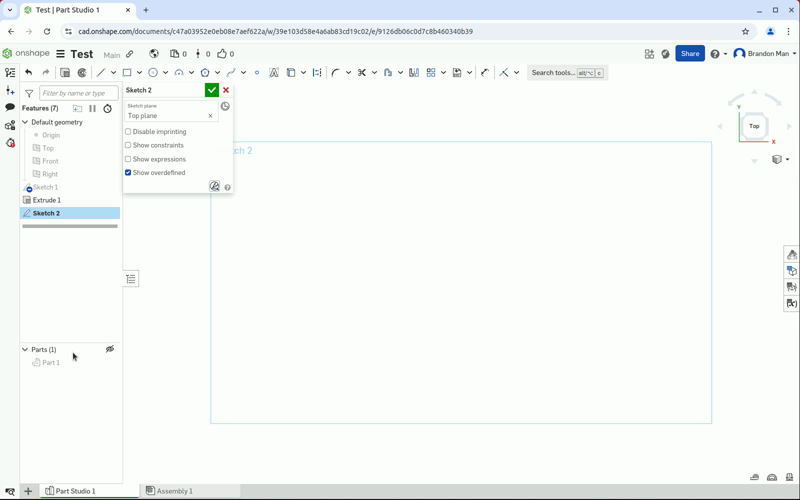
key(c)
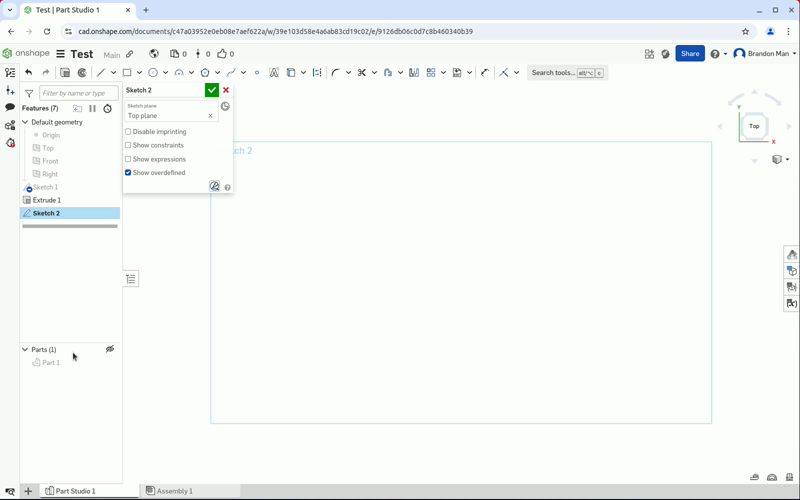
key_down(shift)
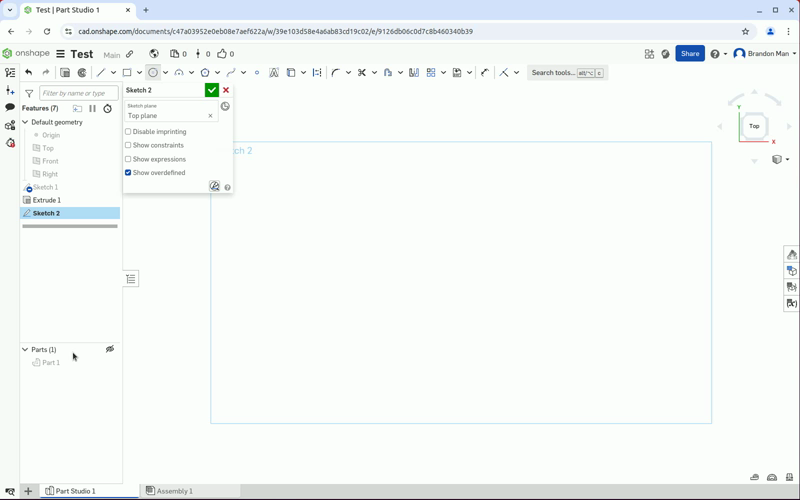
mouse_move(350, 282)
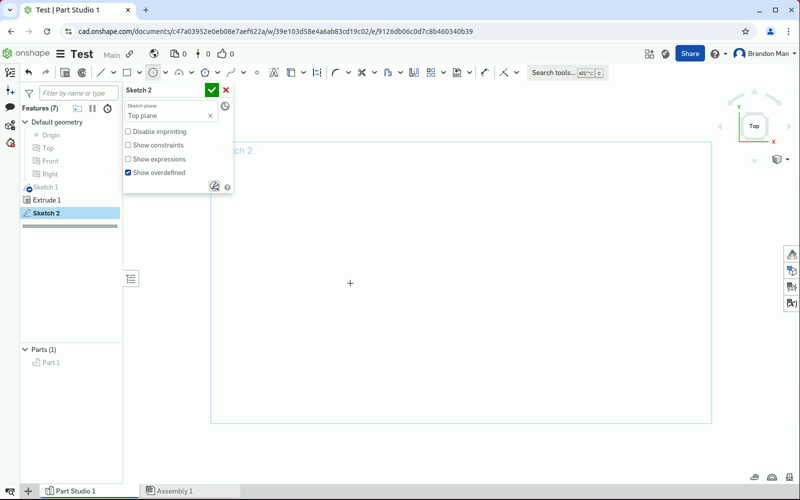
click(350, 282)
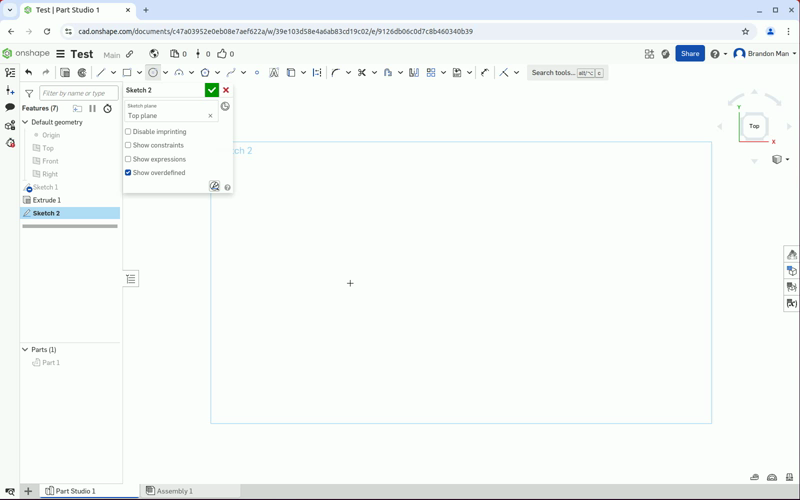
key_up(shift)
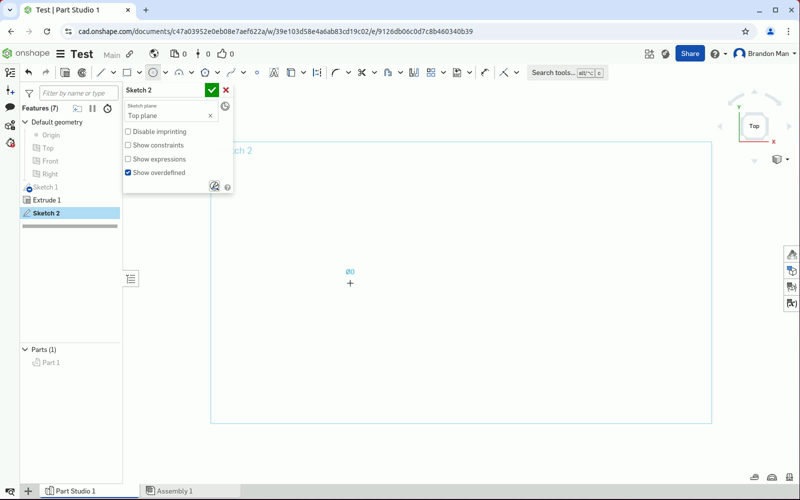
mouse_move(351, 282)
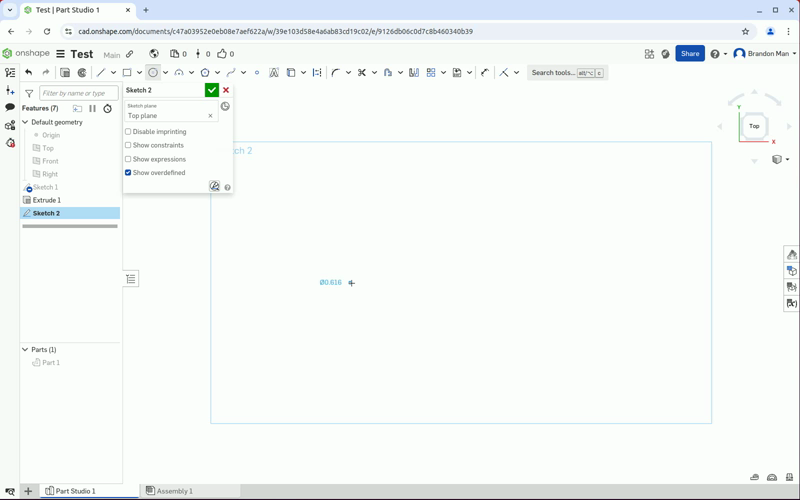
scroll(6)
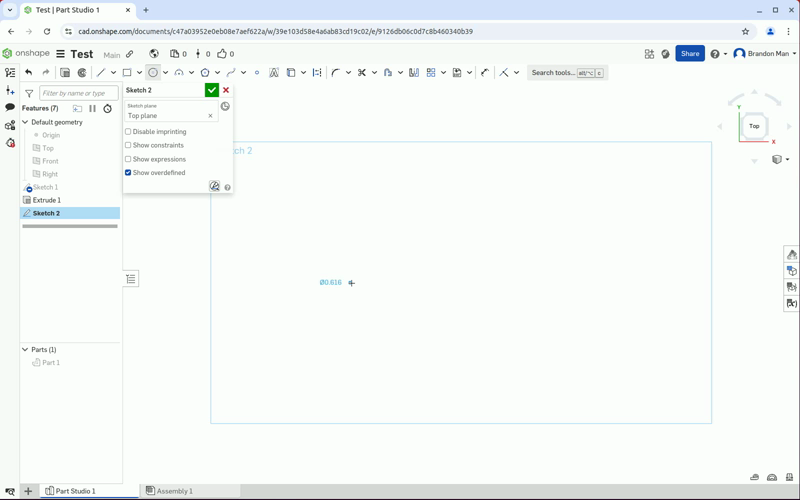
scroll(6)
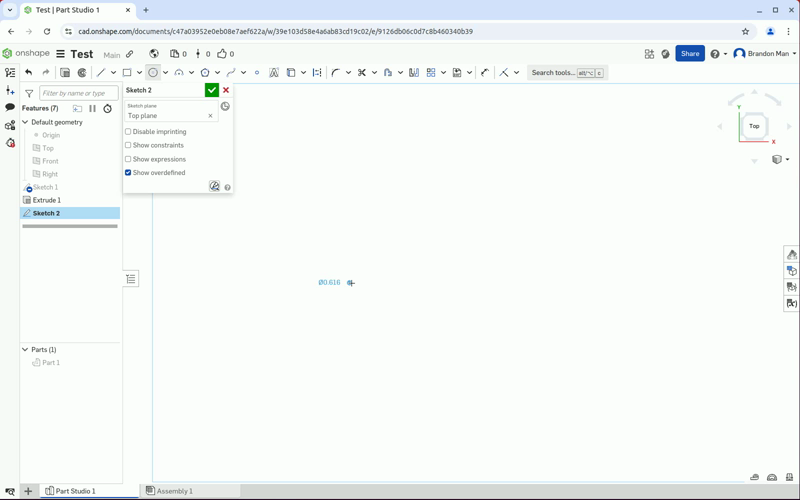
scroll(6)
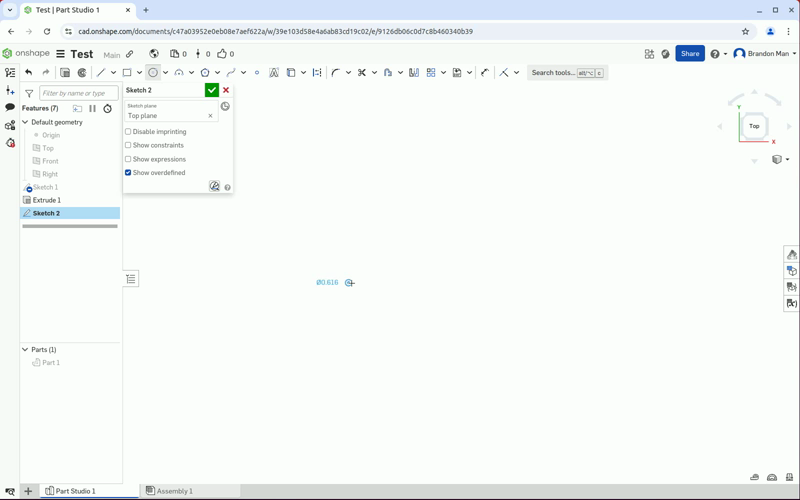
scroll(6)
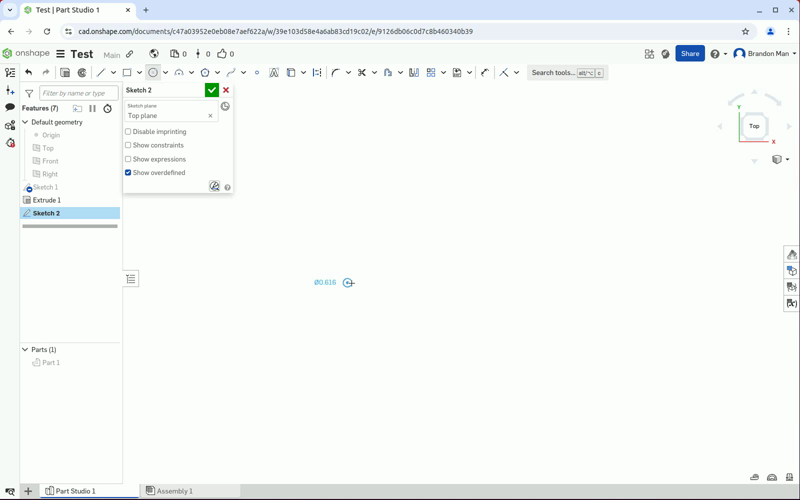
scroll(6)
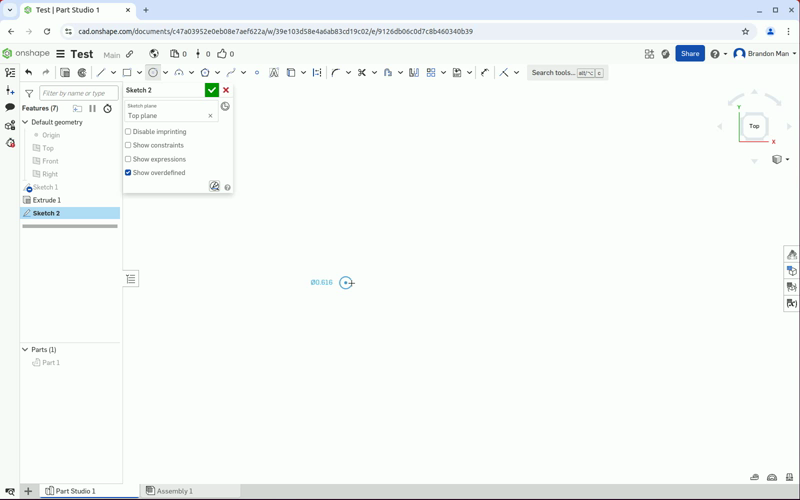
scroll(6)
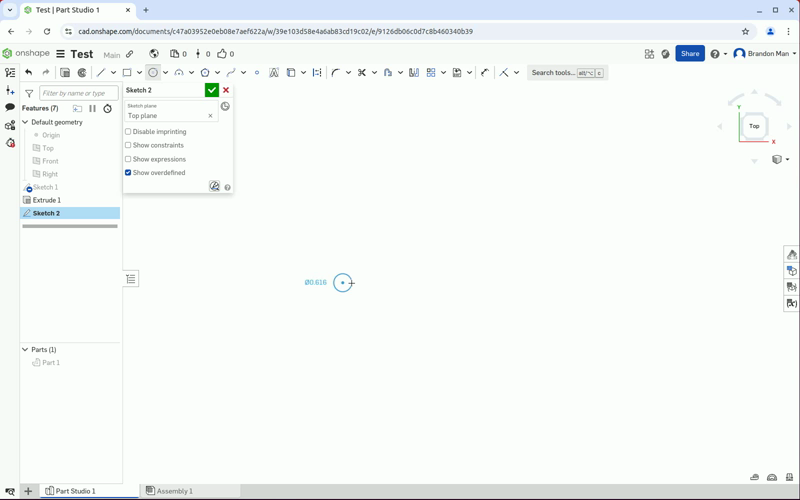
scroll(6)
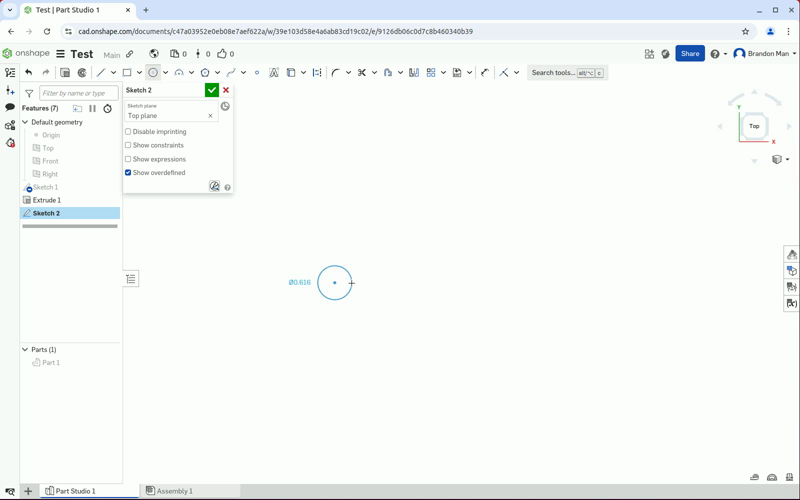
click(351, 282)
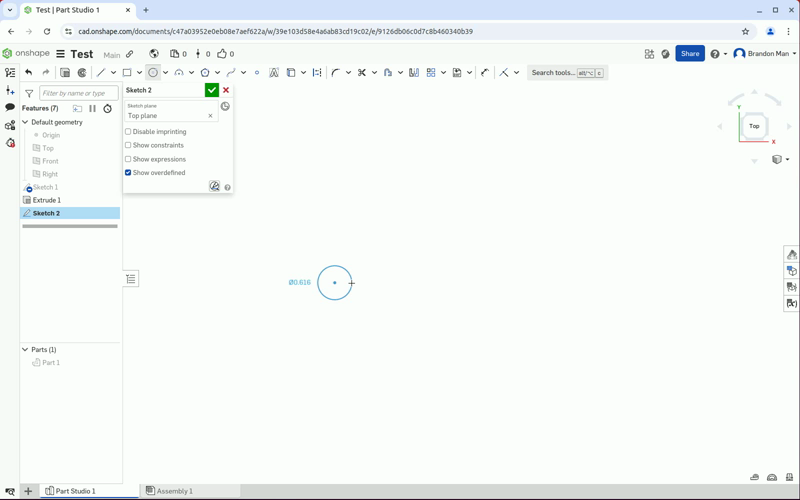
scroll(-6)
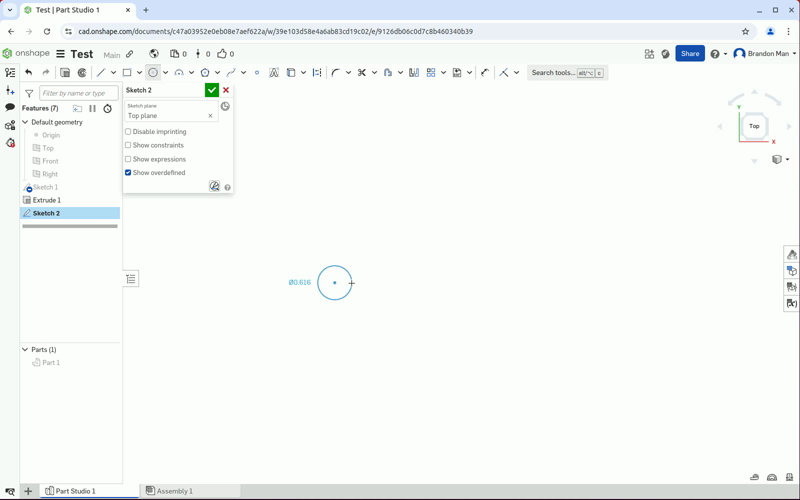
scroll(-6)
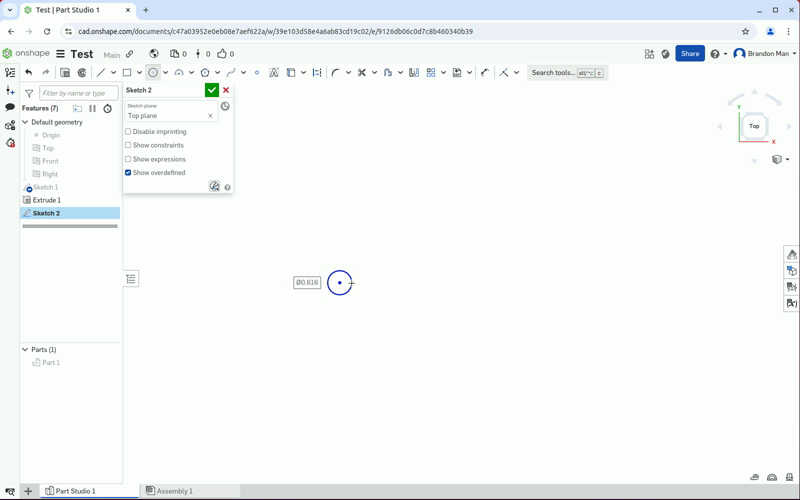
scroll(-6)
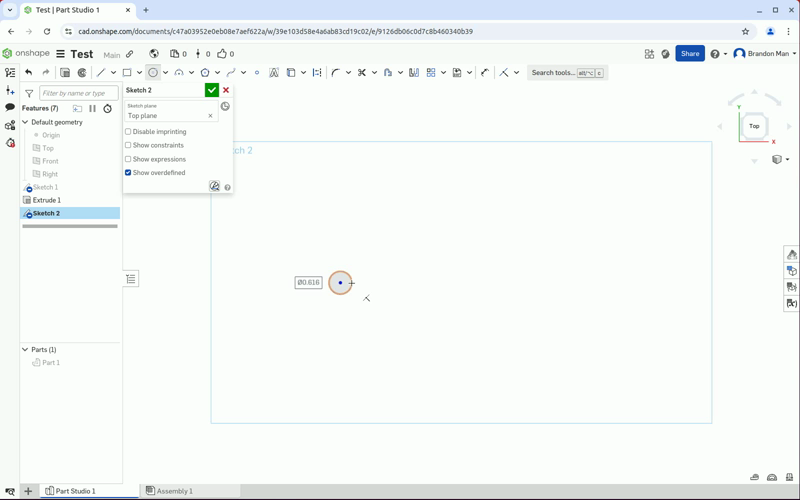
scroll(-6)
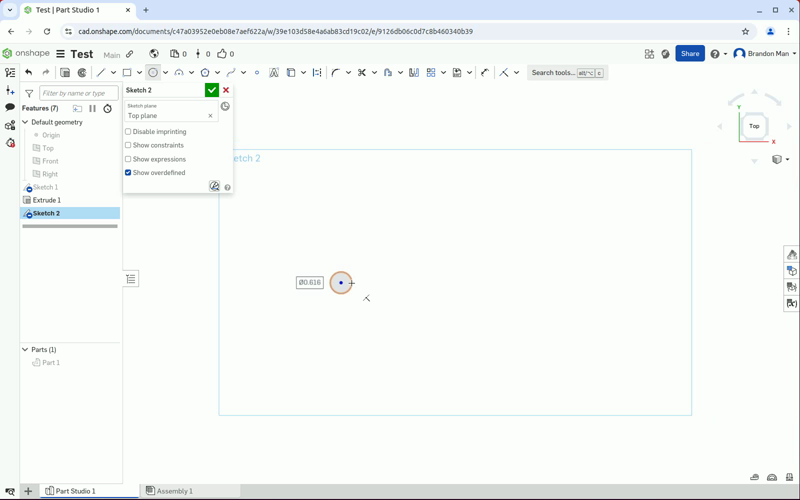
scroll(-6)
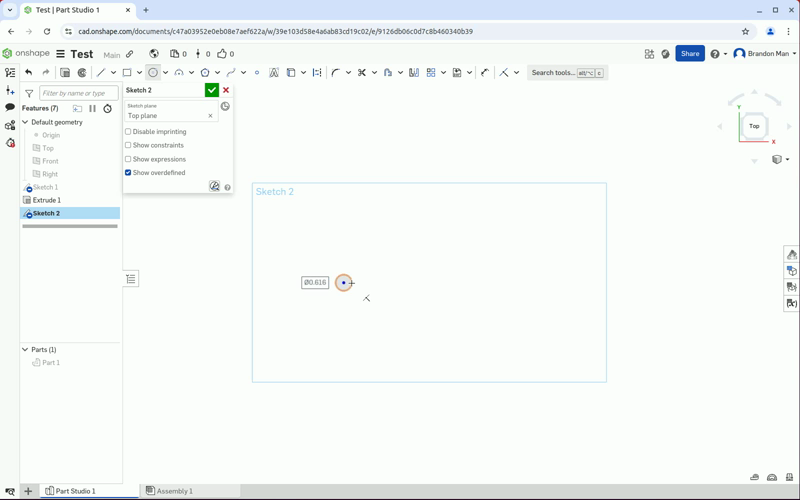
scroll(-6)
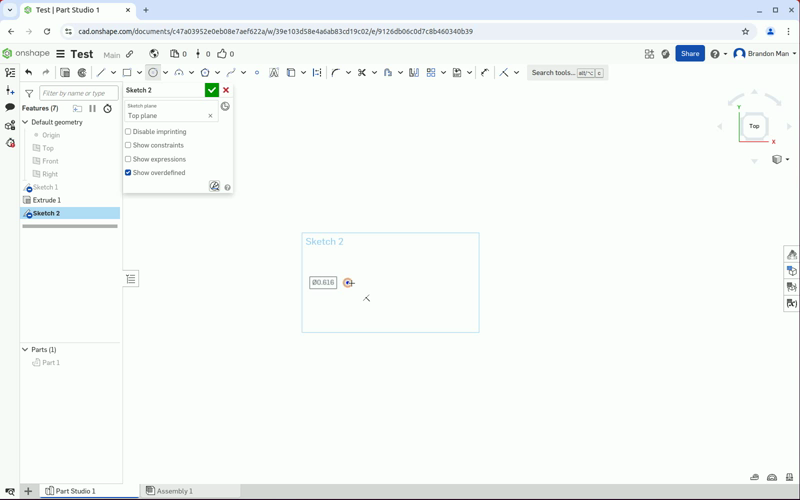
scroll(-6)
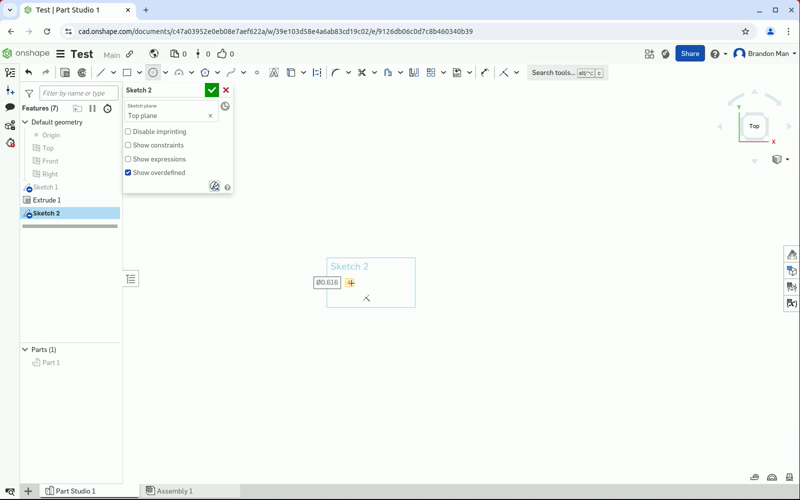
key(esc)
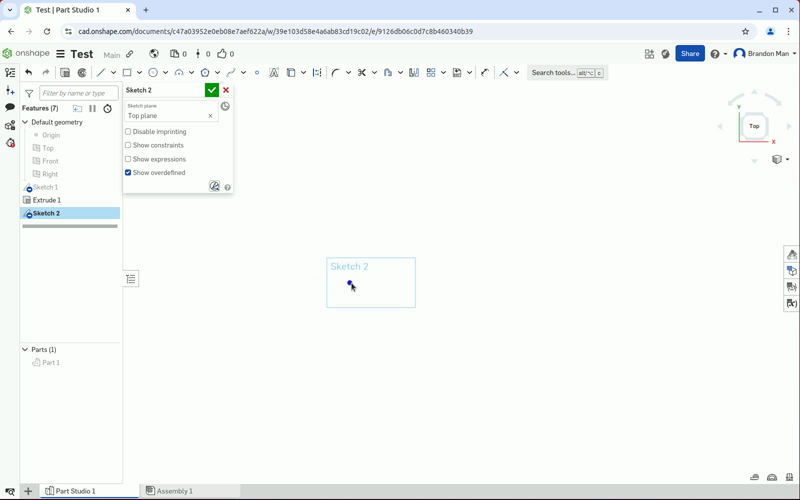
mouse_move(350, 283)
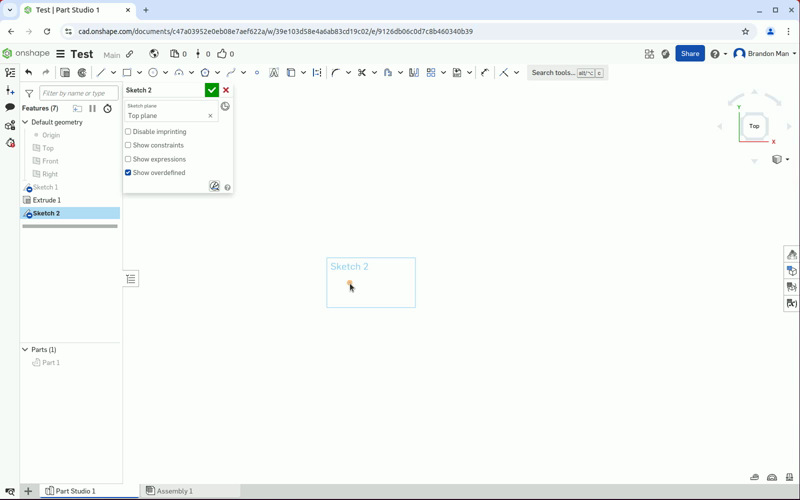
scroll(6)
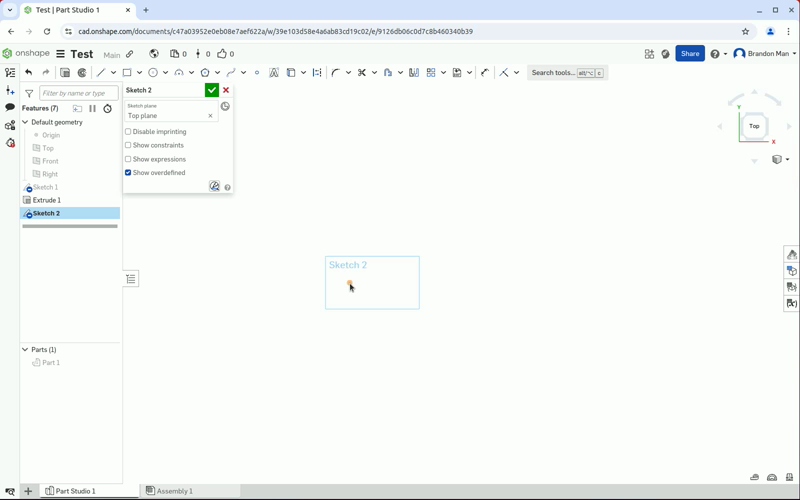
scroll(6)
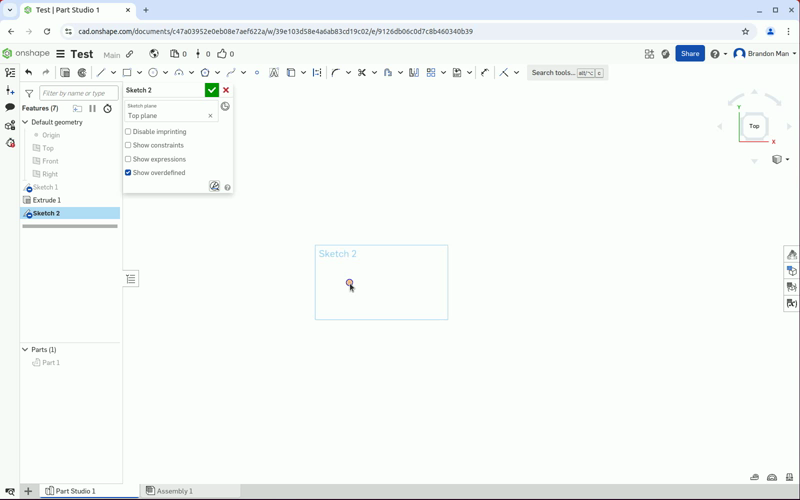
scroll(6)
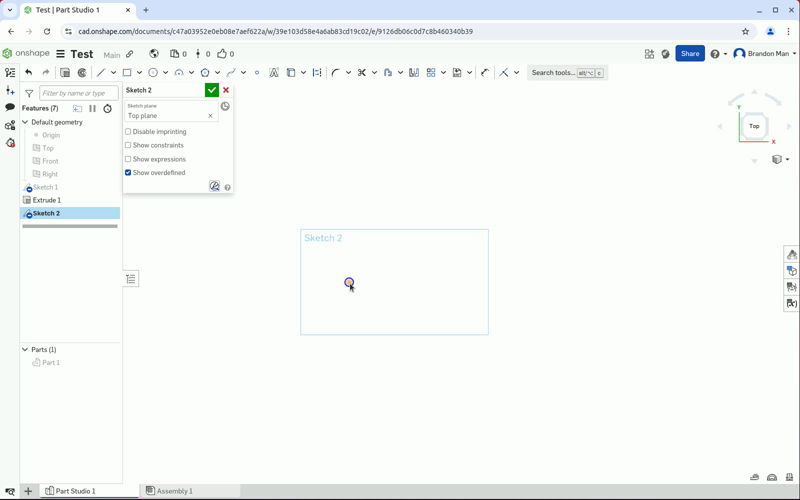
scroll(6)
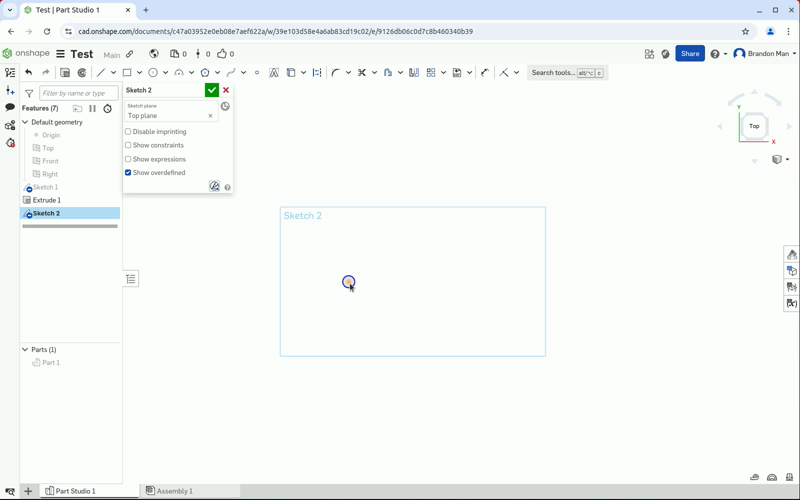
scroll(6)
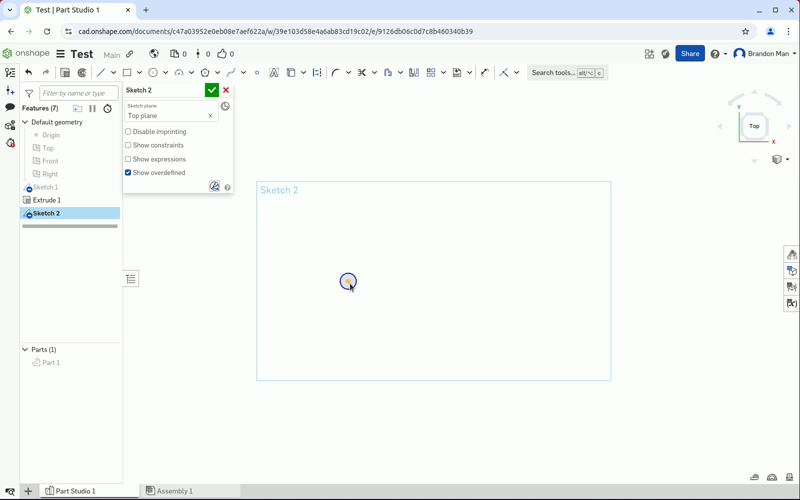
scroll(6)
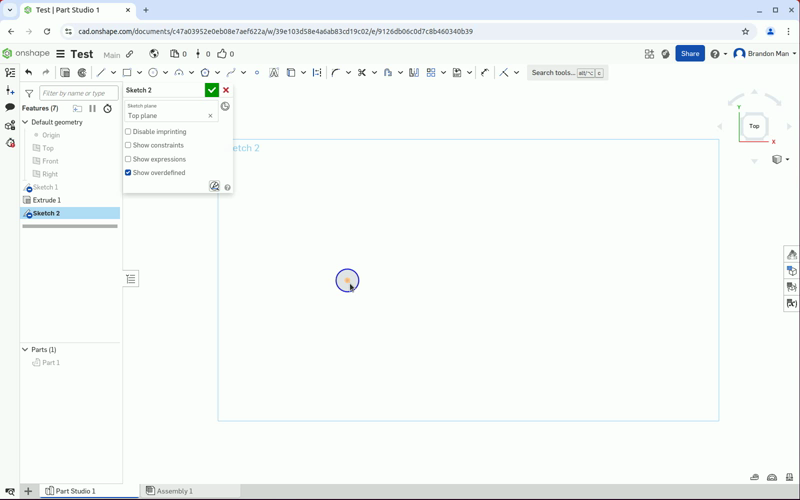
scroll(6)
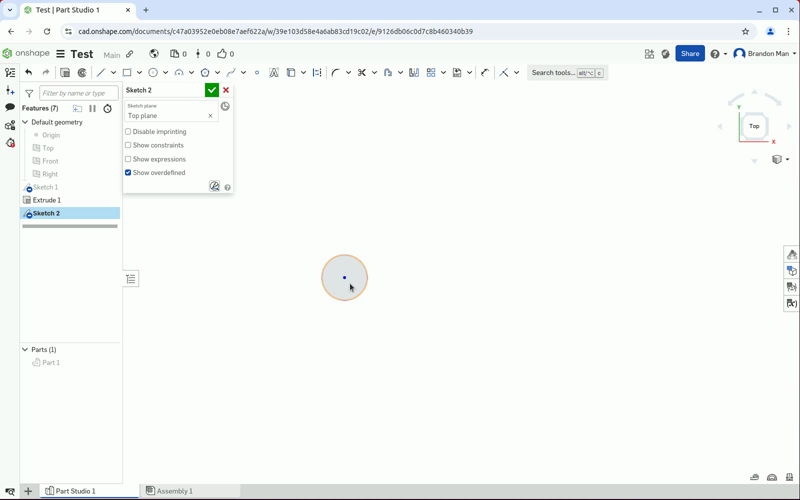
click(350, 283)
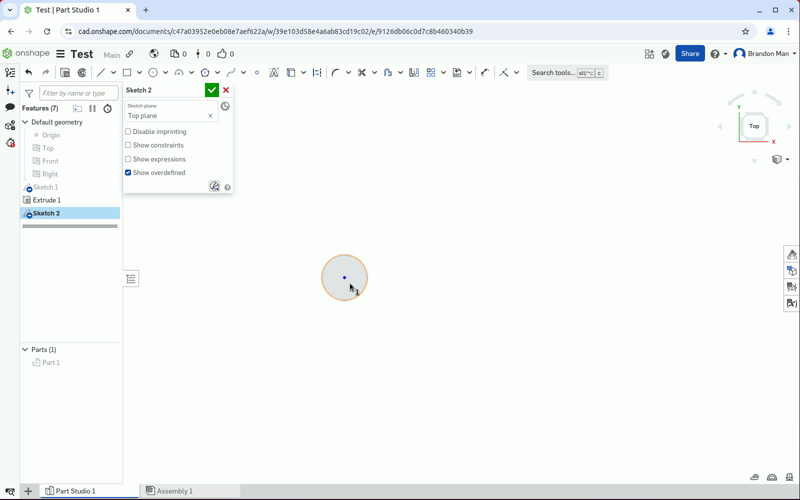
scroll(-6)
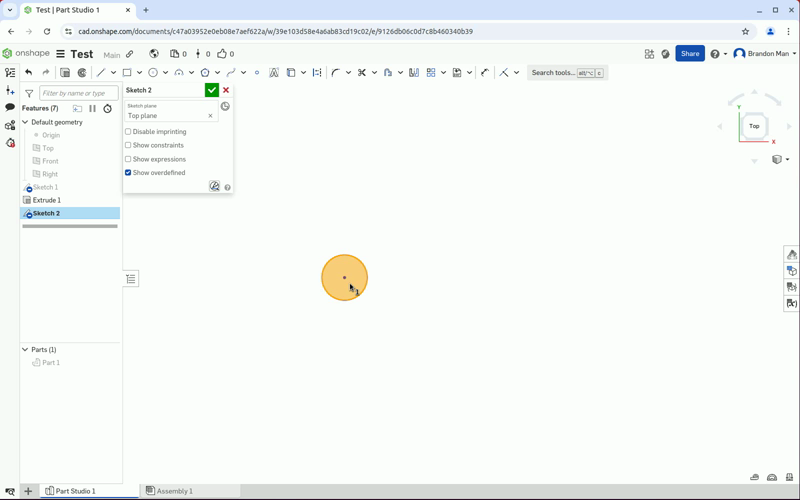
scroll(-6)
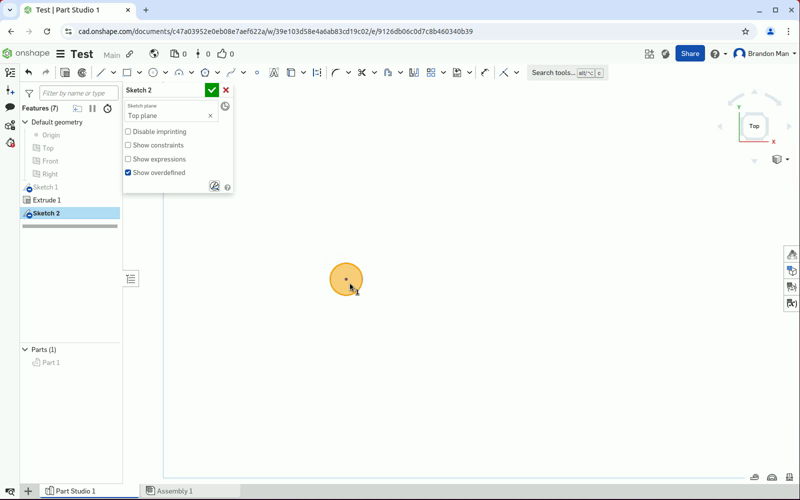
scroll(-6)
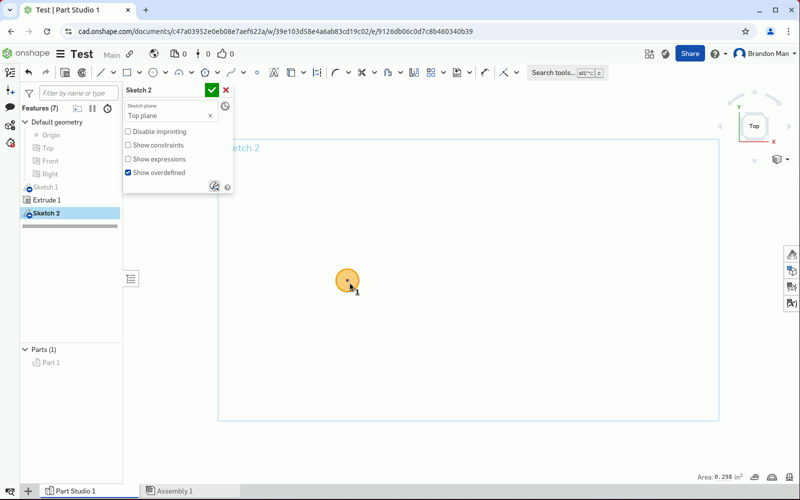
scroll(-6)
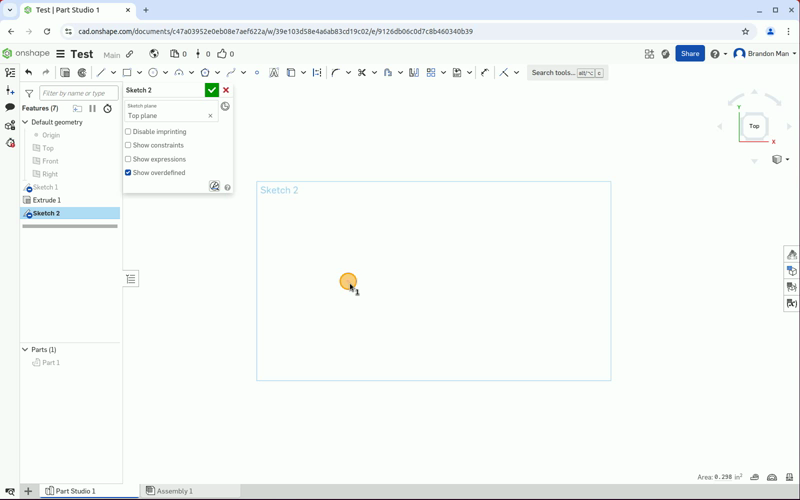
scroll(-6)
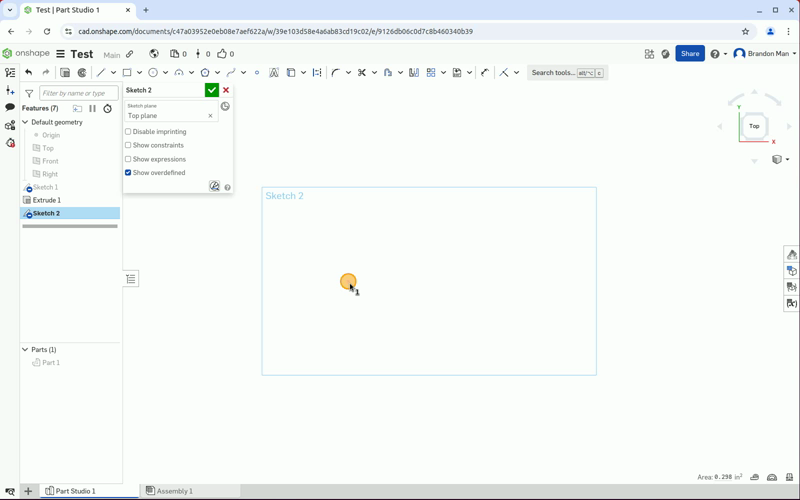
scroll(-6)
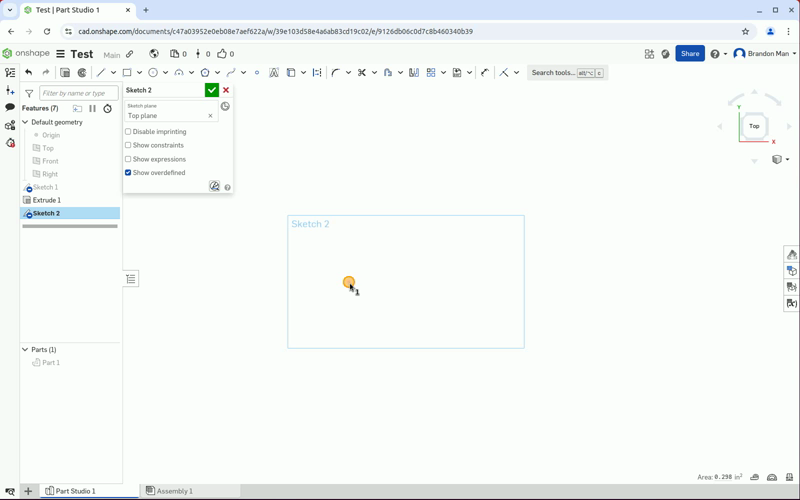
scroll(-6)
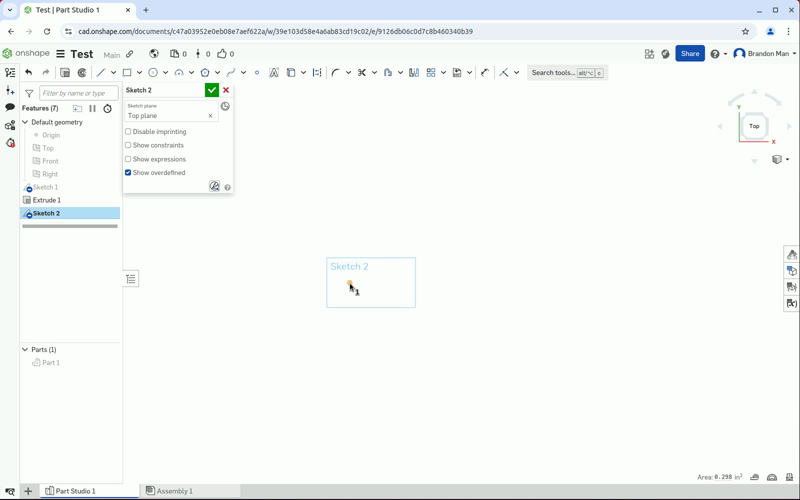
mouse_move(73, 352)
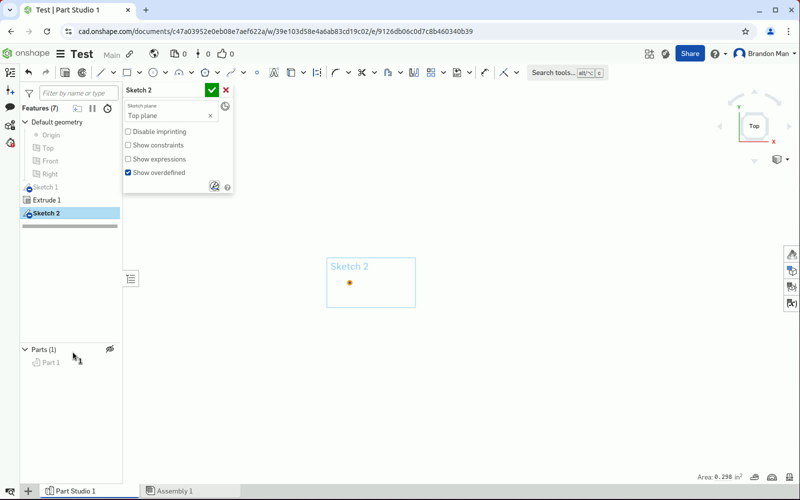
key(shift+y)
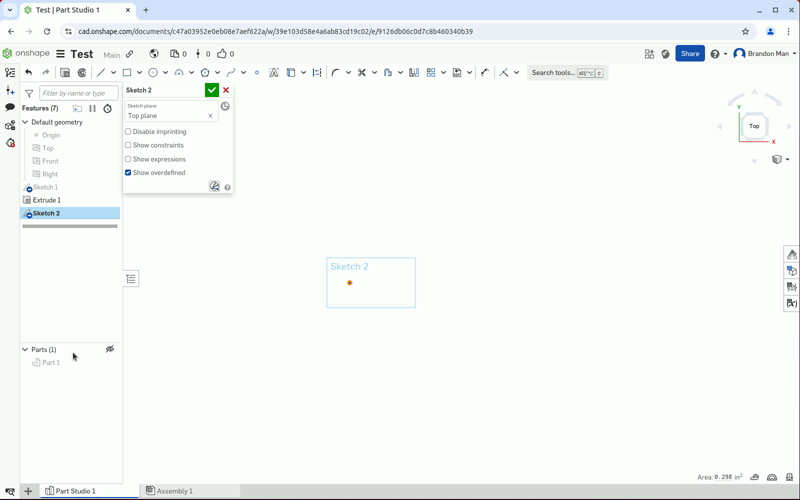
key(shift+e)
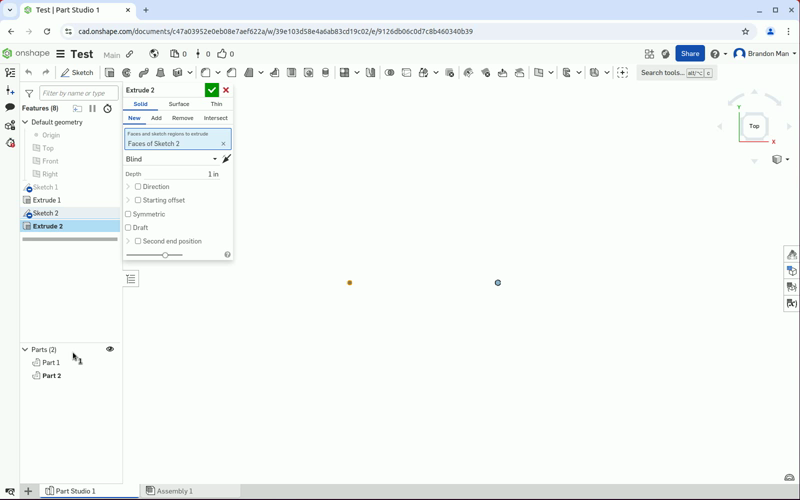
mouse_move(143, 106)
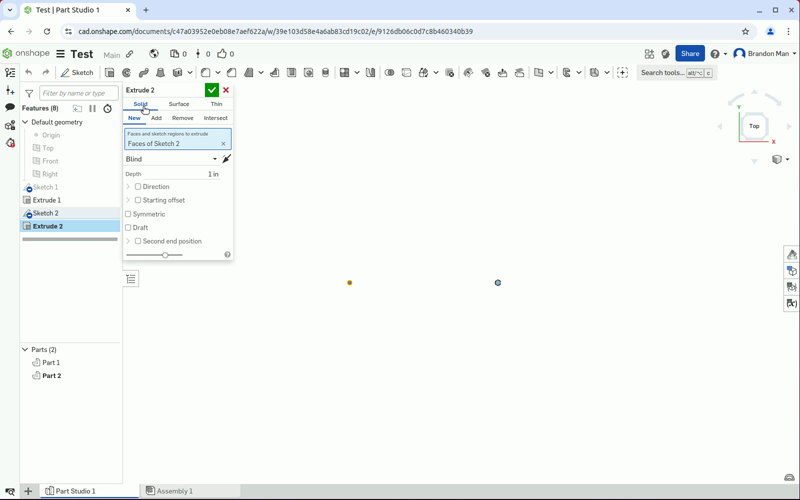
click(143, 106)
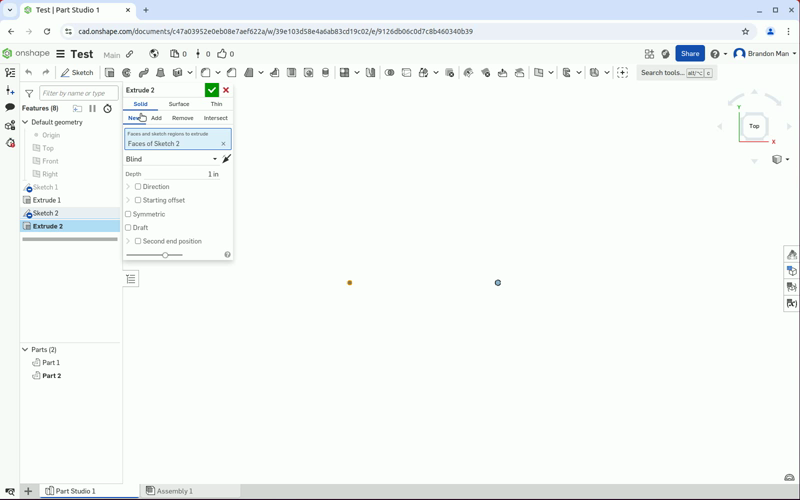
mouse_move(137, 120)
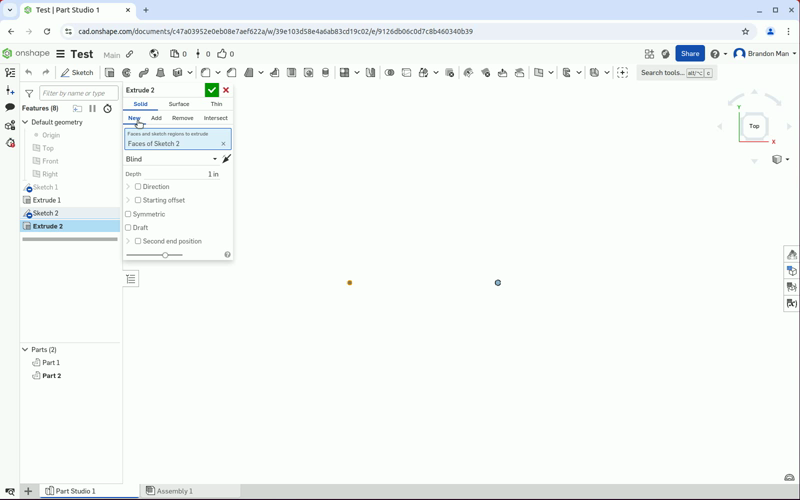
click(137, 120)
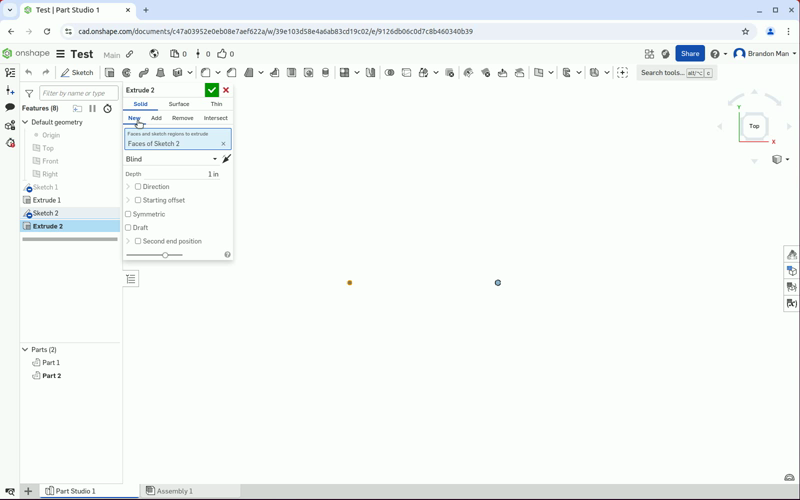
key(tab, 4)
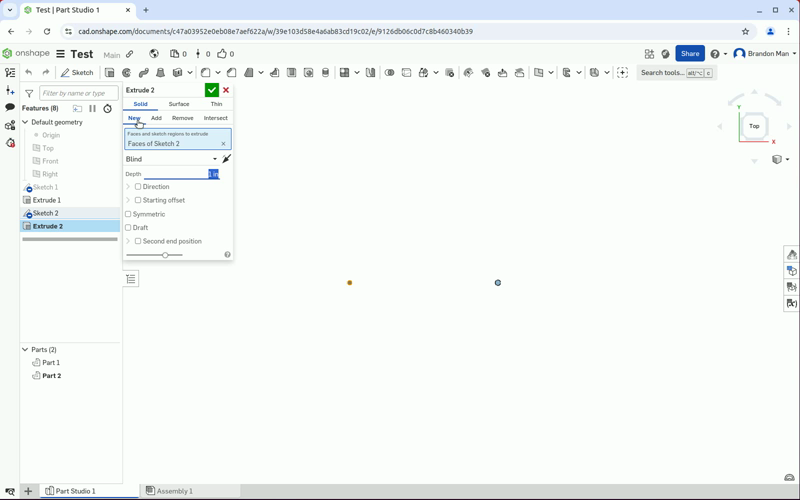
text(-19.979)
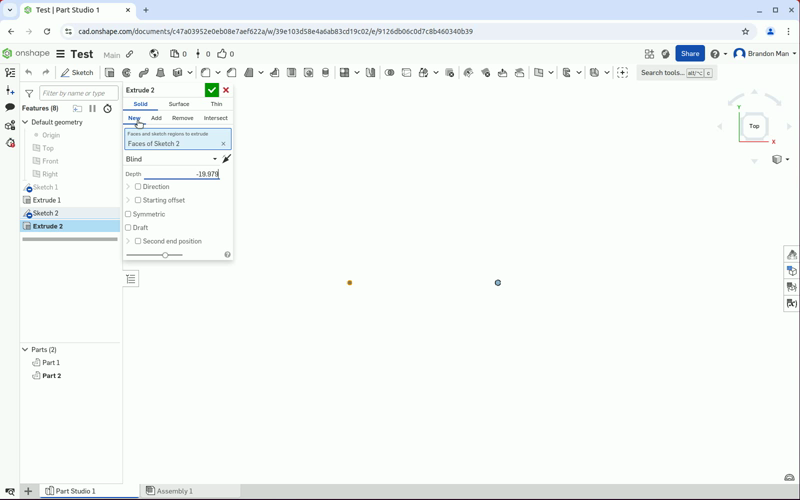
key(enter)
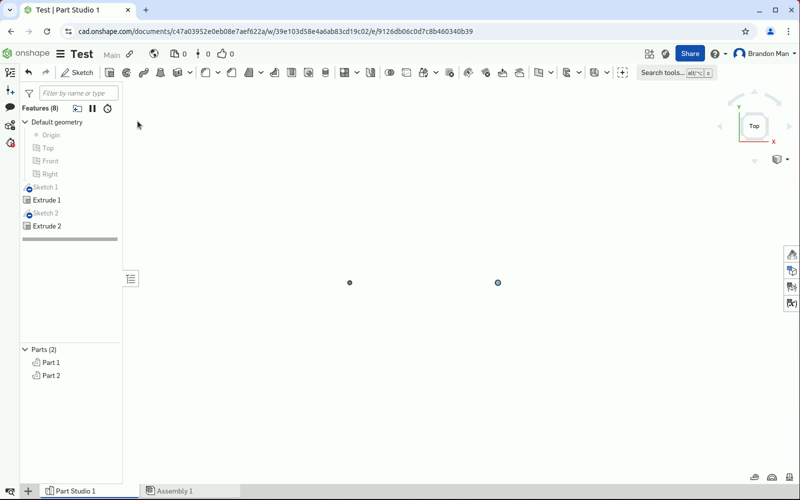
key(shift+h)
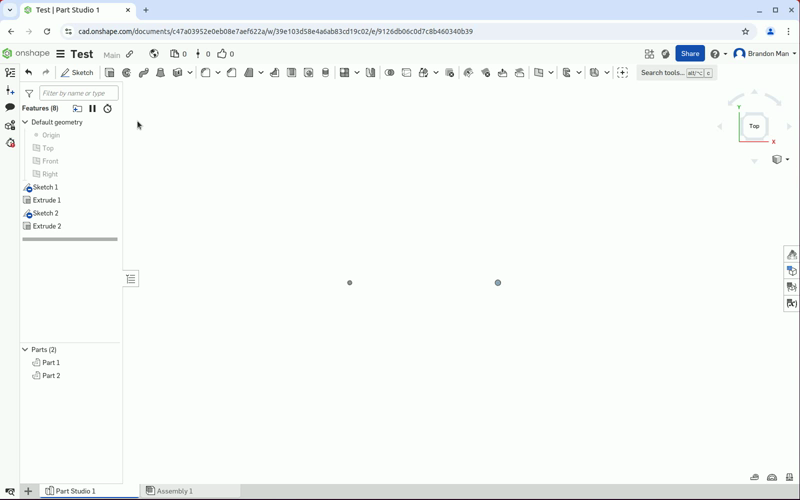
key(shift+h)
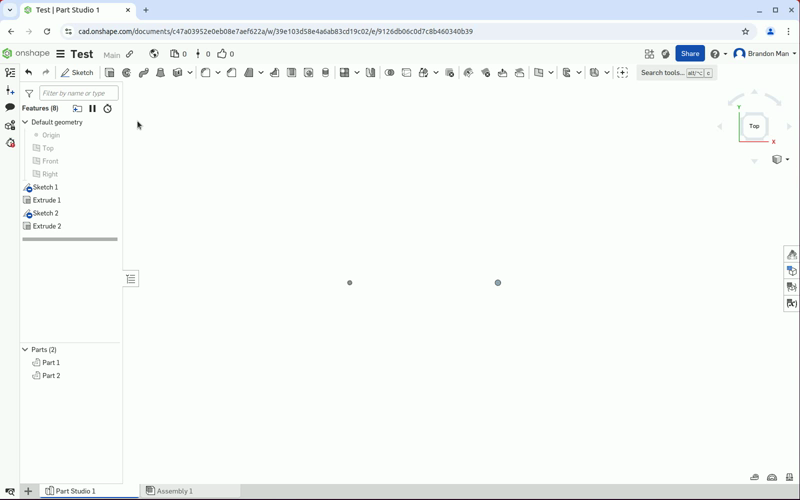
key(shift+7)
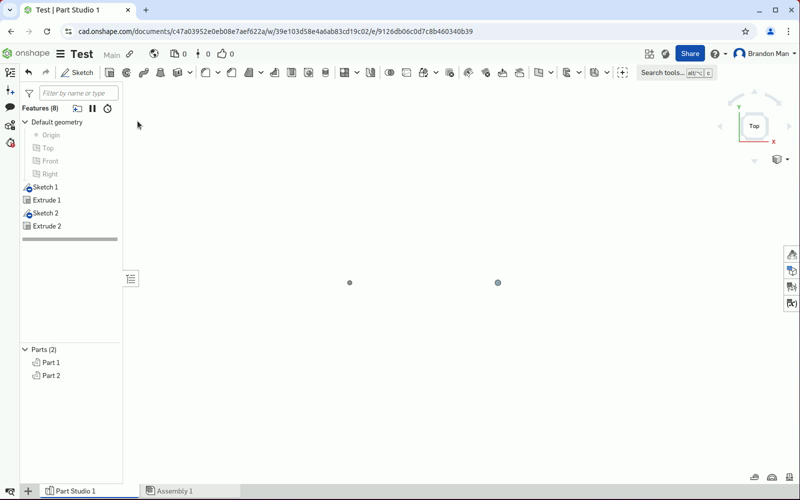
key(up, 3)
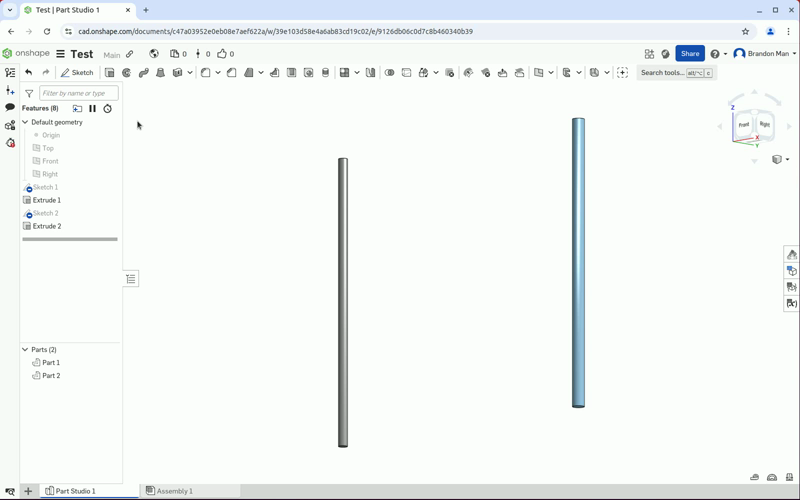
key(left, 3)
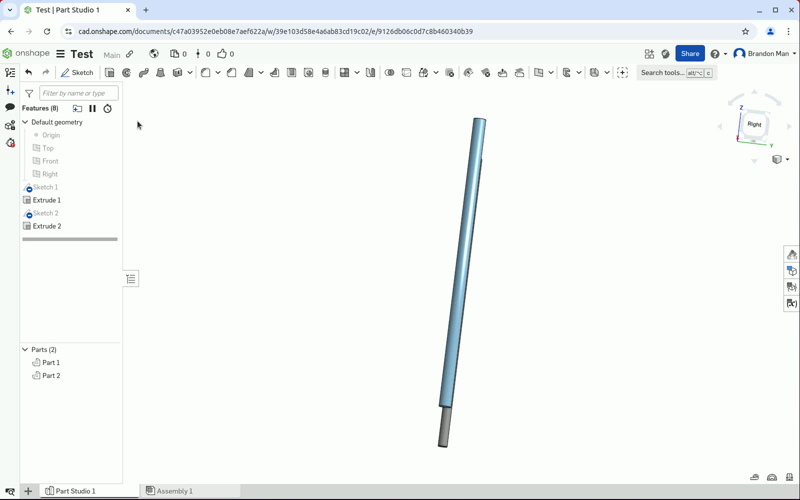
key(right, 3)
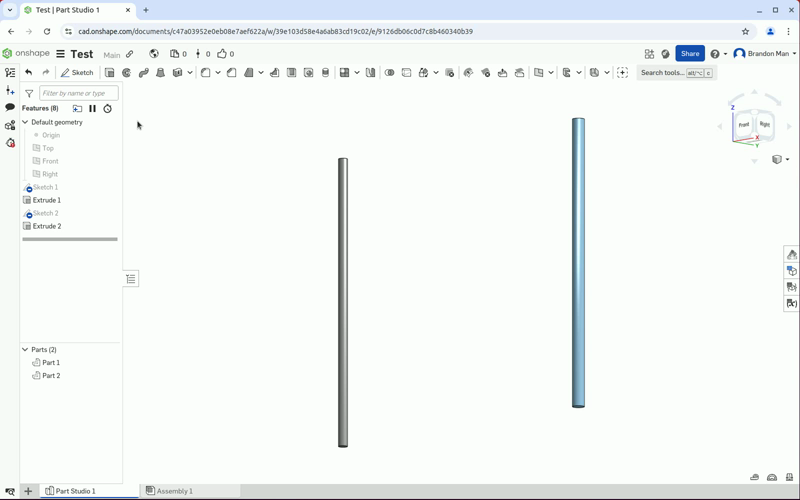
key(down, 3)
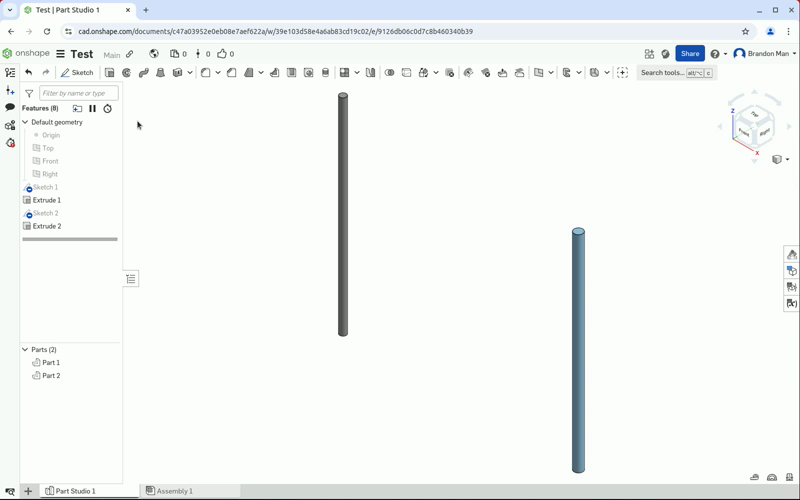
mouse_move(73, 189)
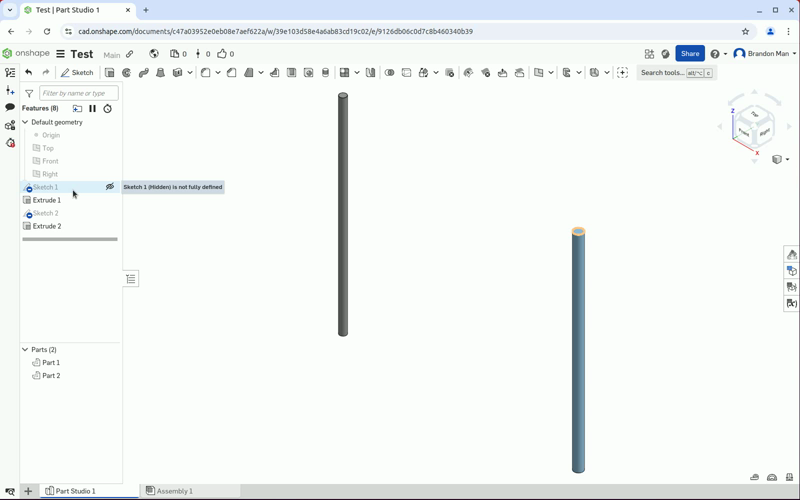
click(73, 189)